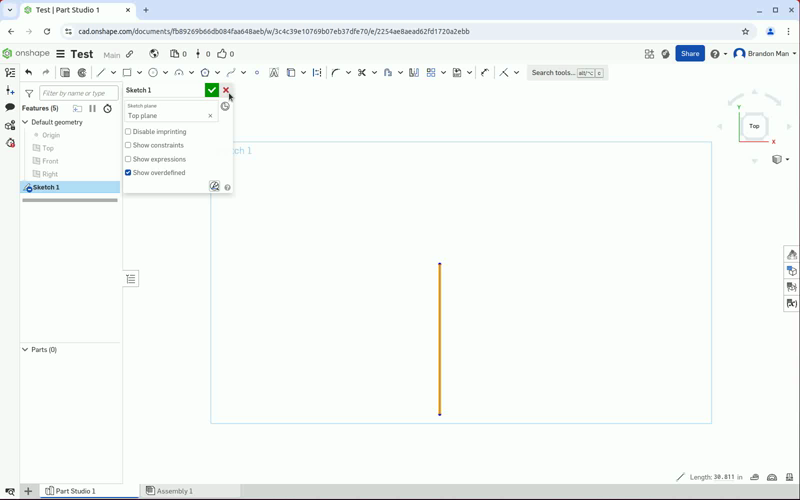
key(shift+h)
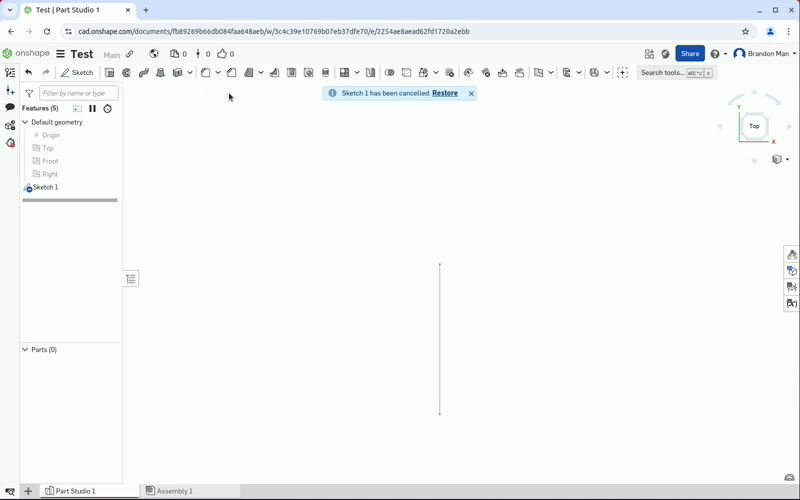
key(shift+s)
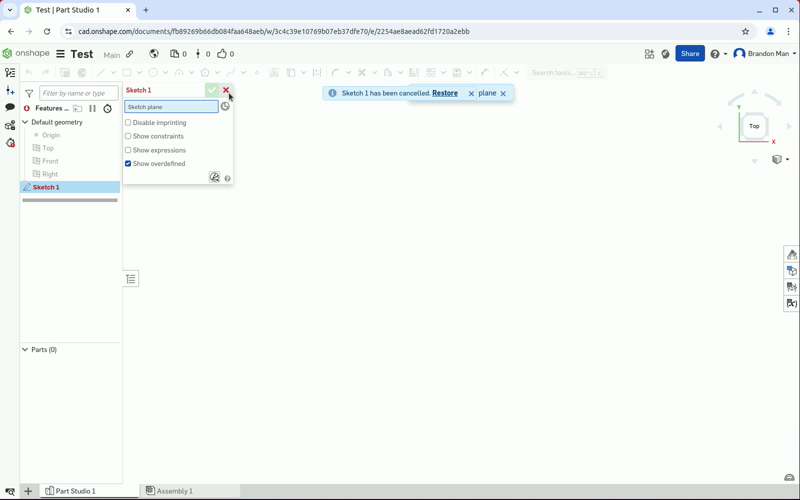
mouse_move(73, 150)
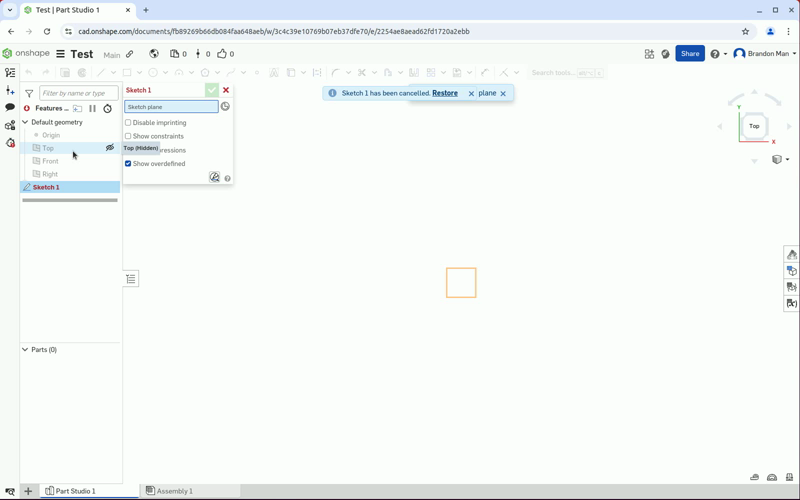
click(73, 150)
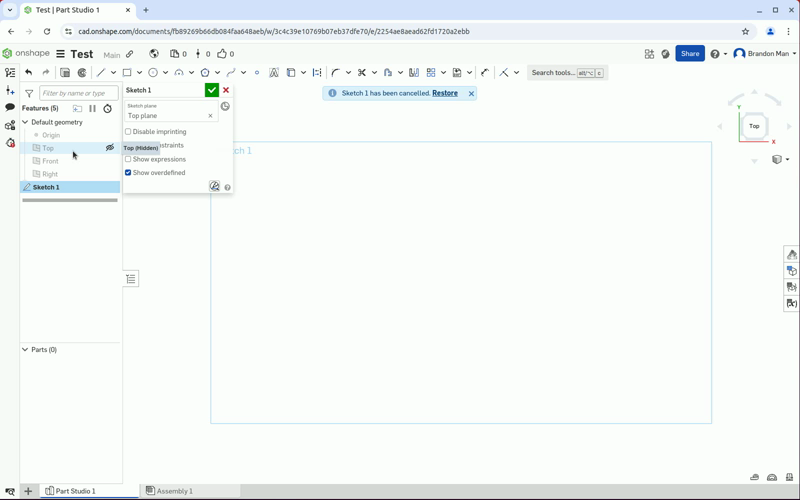
mouse_move(73, 352)
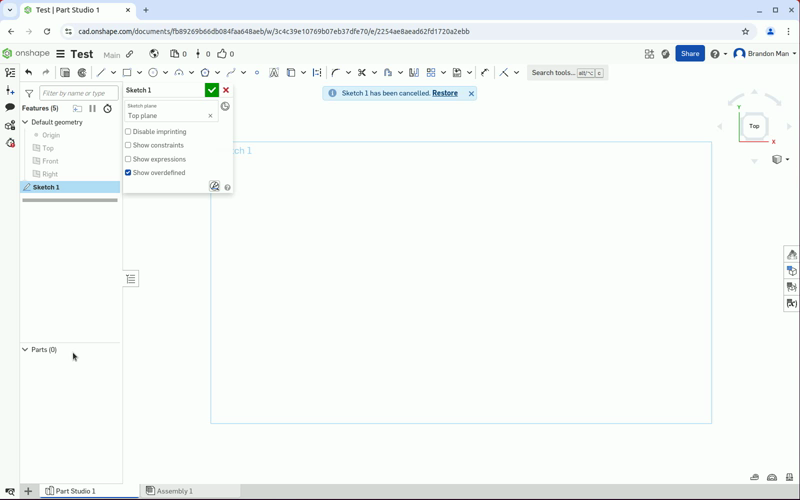
key(y)
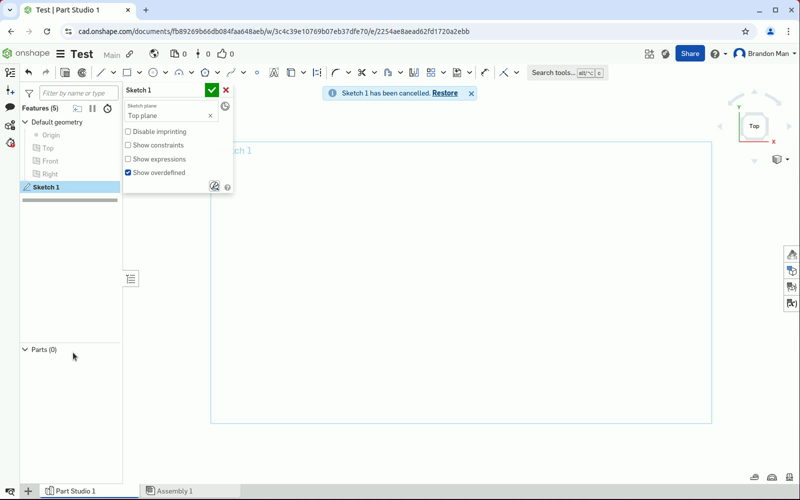
key(l)
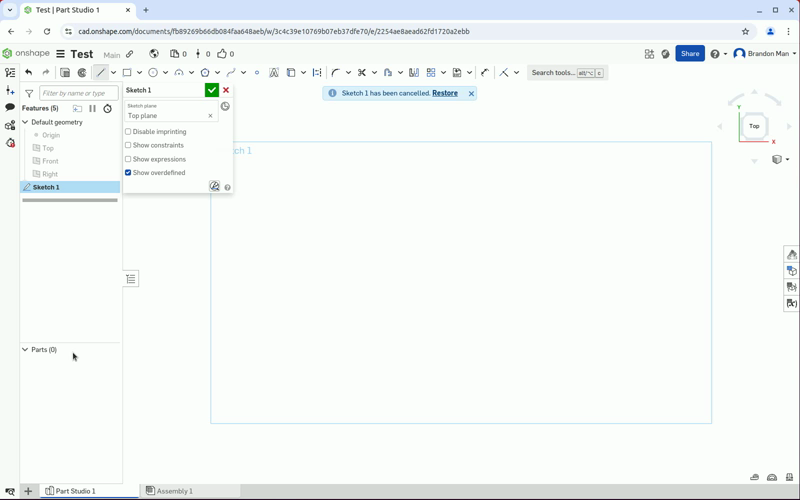
key_down(shift)
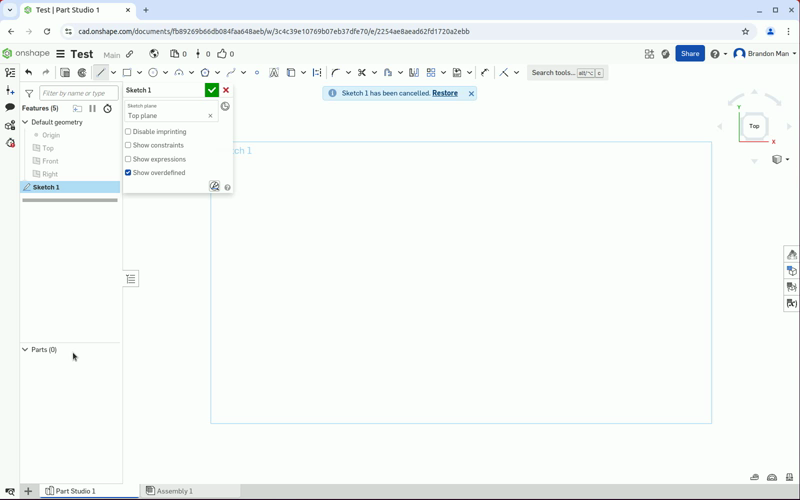
mouse_move(348, 282)
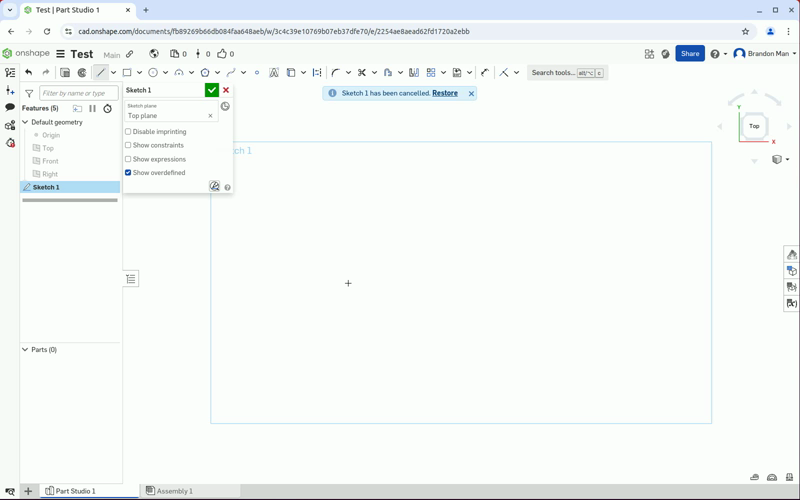
click(348, 282)
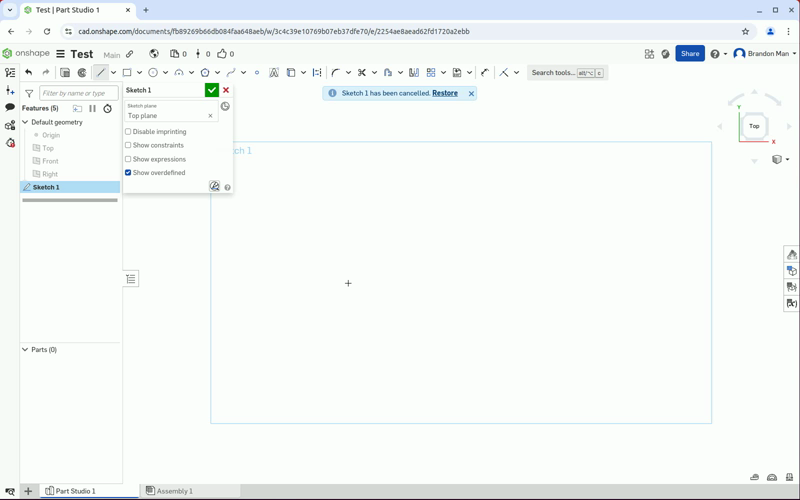
key_up(shift)
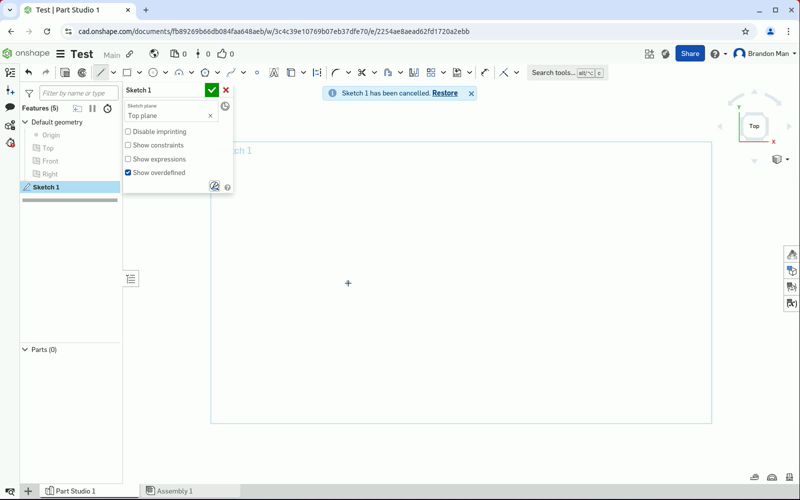
key_down(shift)
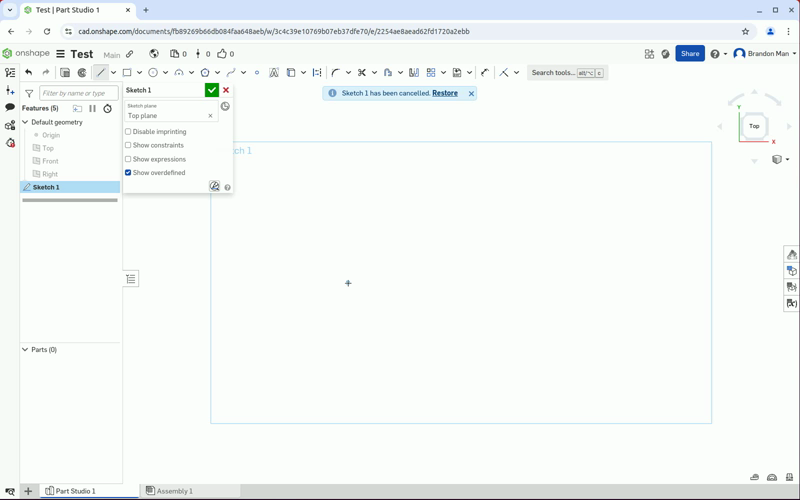
mouse_move(460, 282)
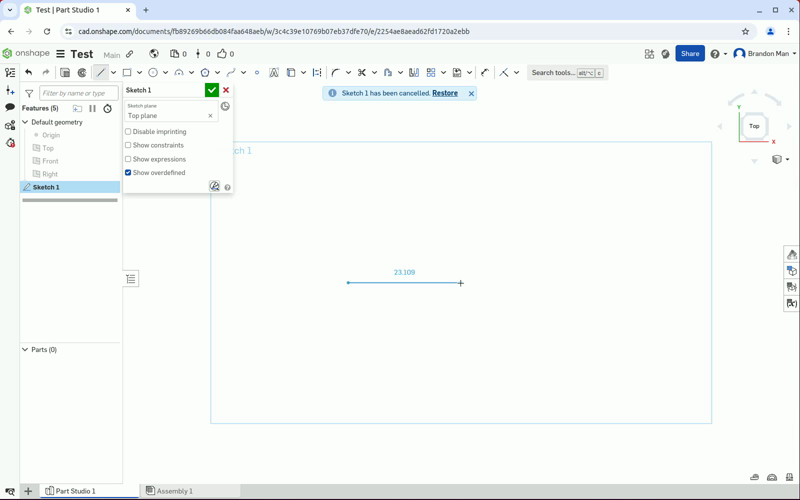
click(460, 282)
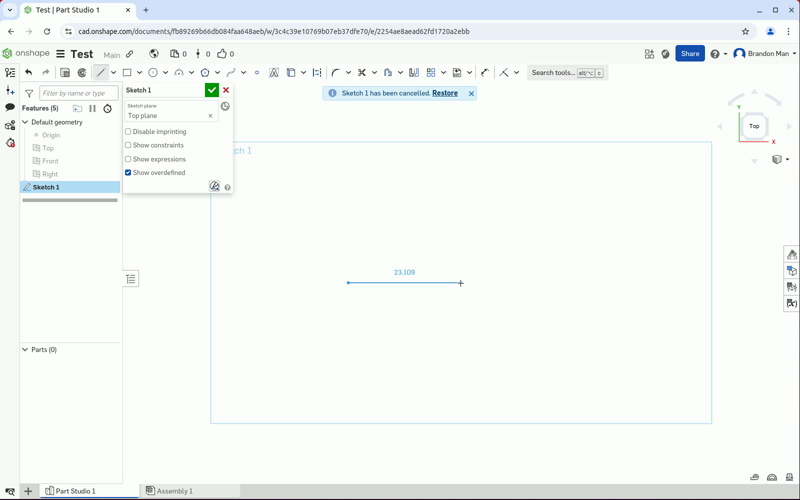
key_up(shift)
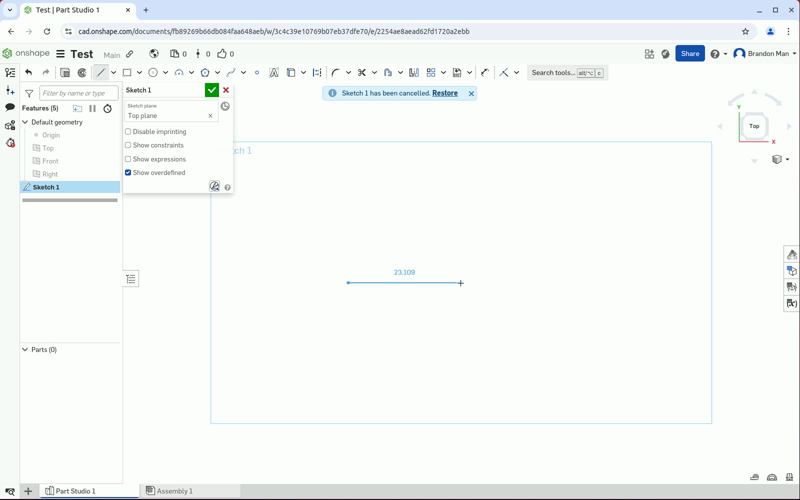
key_down(shift)
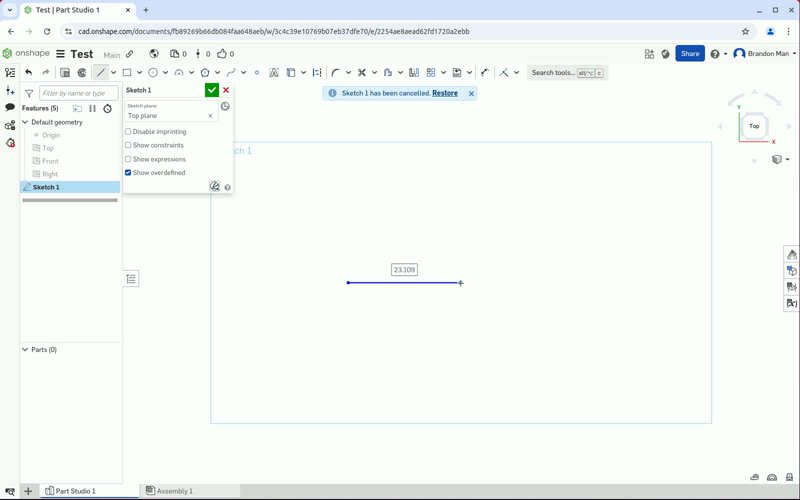
mouse_move(460, 170)
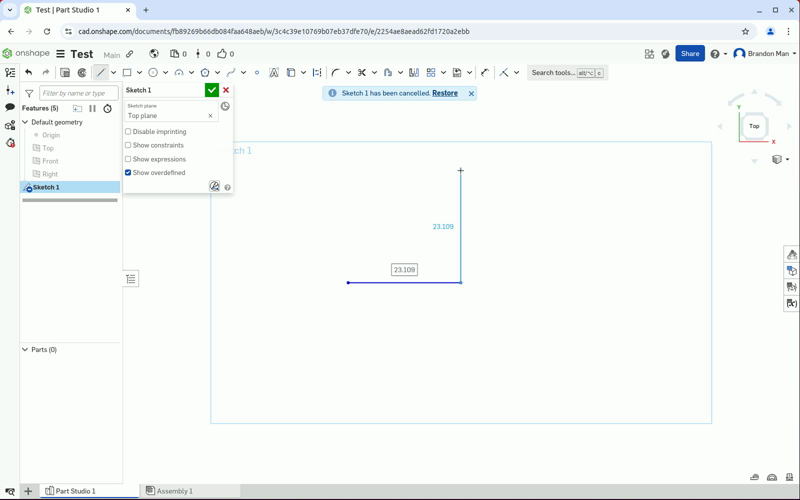
click(460, 170)
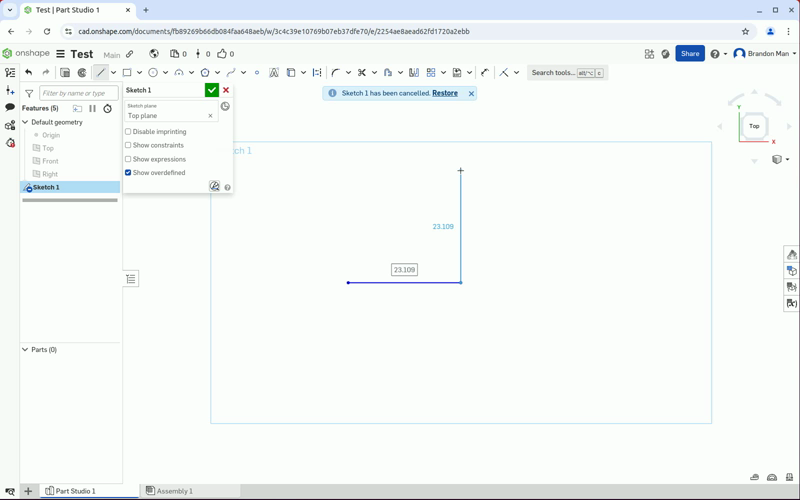
key_up(shift)
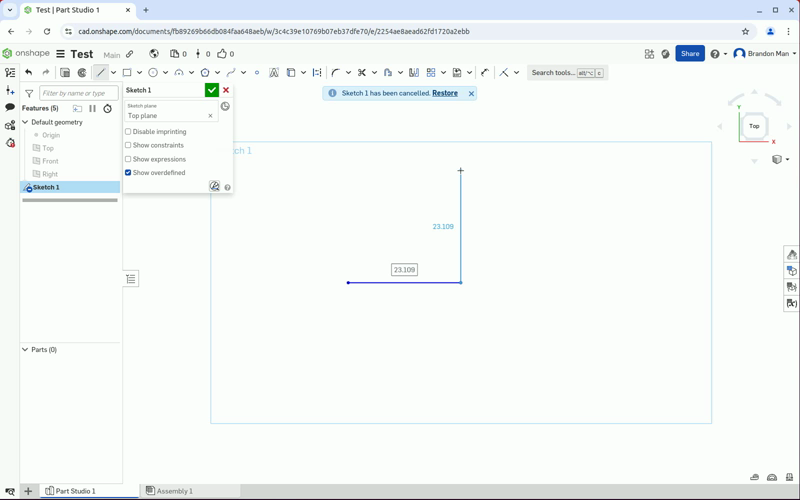
key_down(shift)
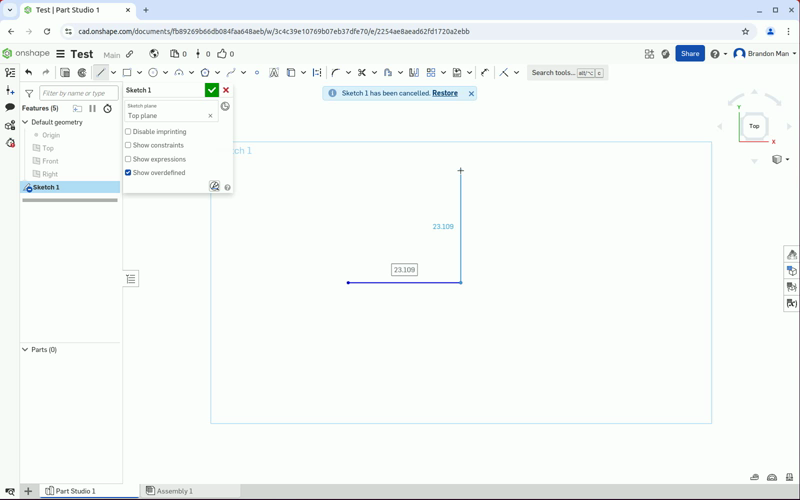
mouse_move(348, 170)
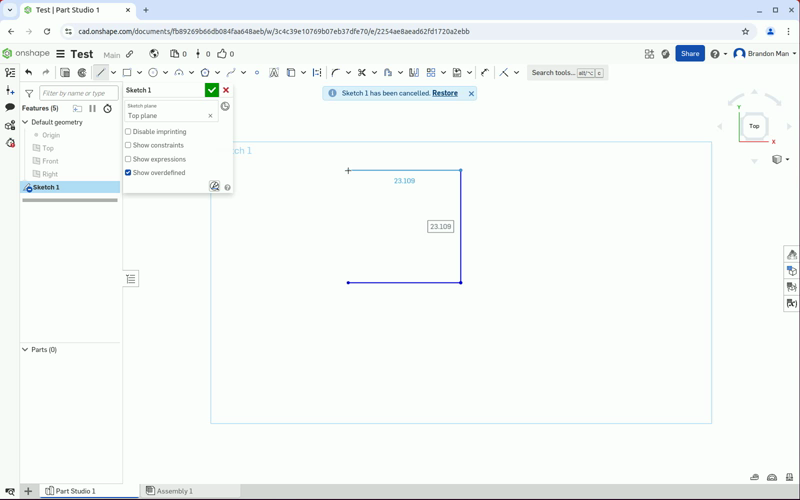
click(348, 170)
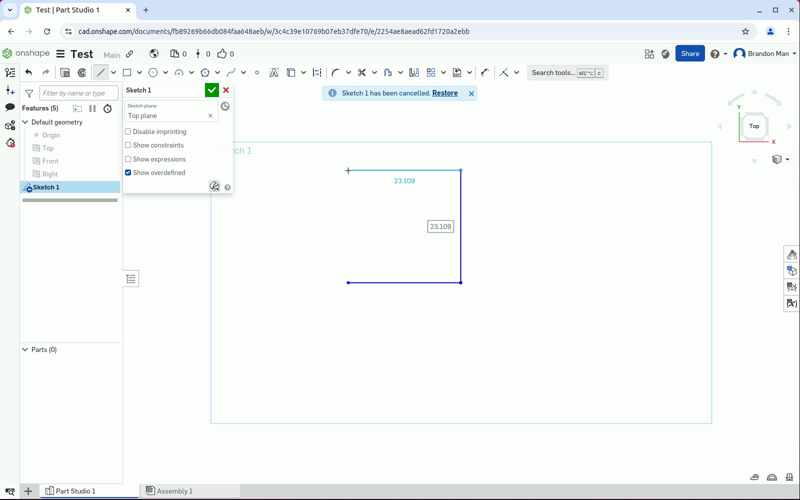
key_up(shift)
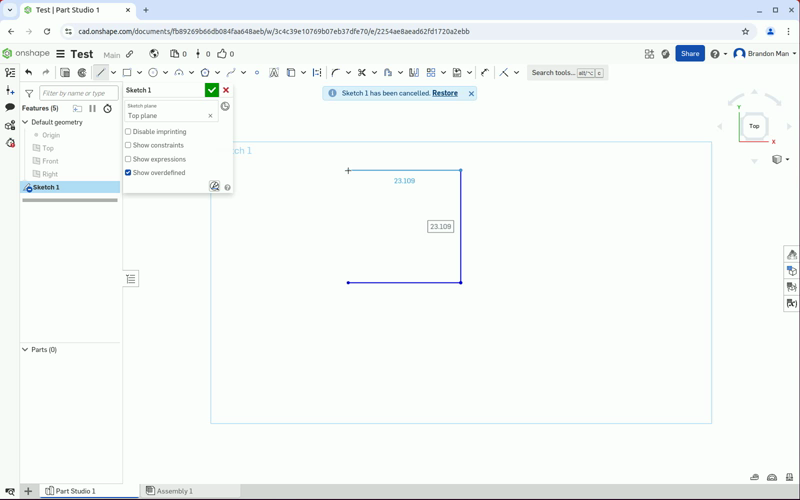
key_down(shift)
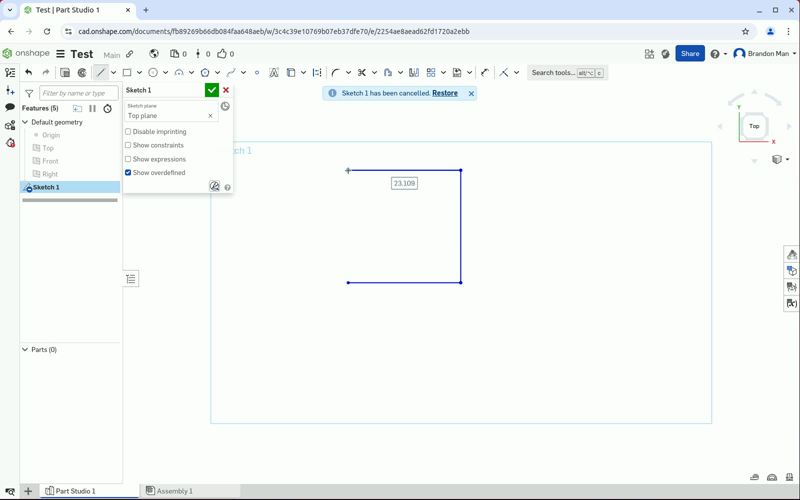
mouse_move(348, 282)
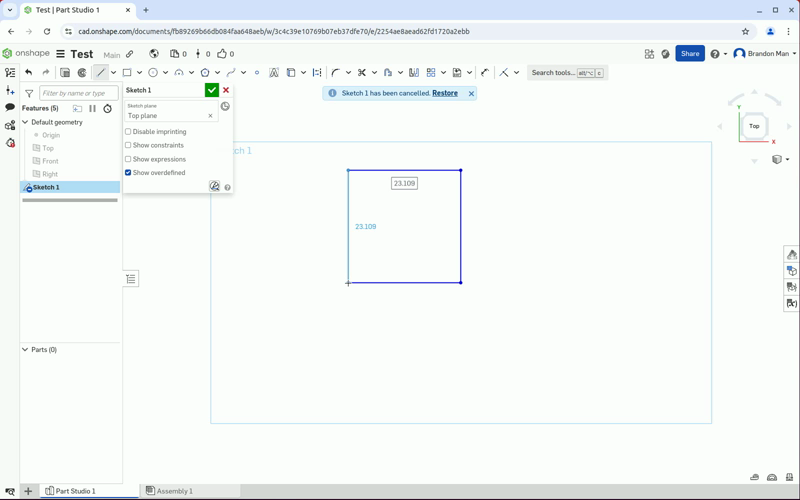
key_up(shift)
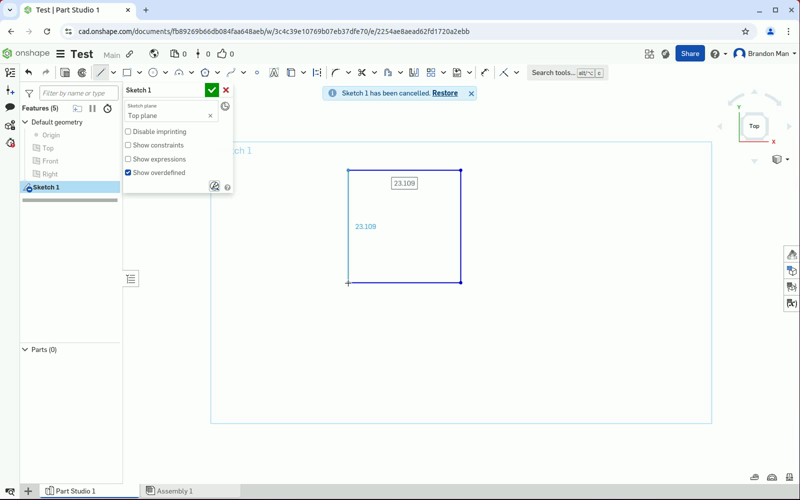
click(348, 282)
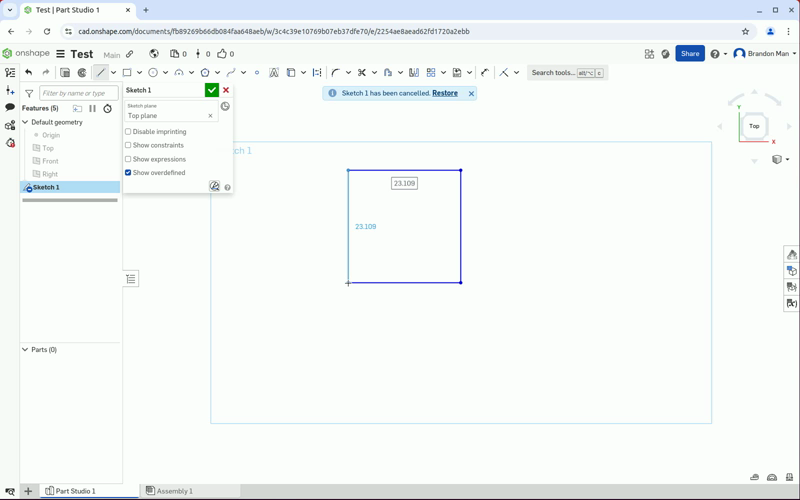
key(esc)
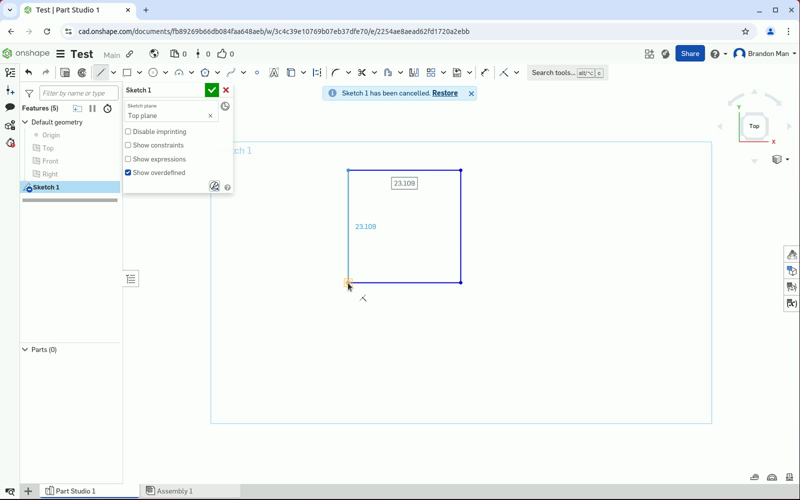
mouse_move(443, 220)
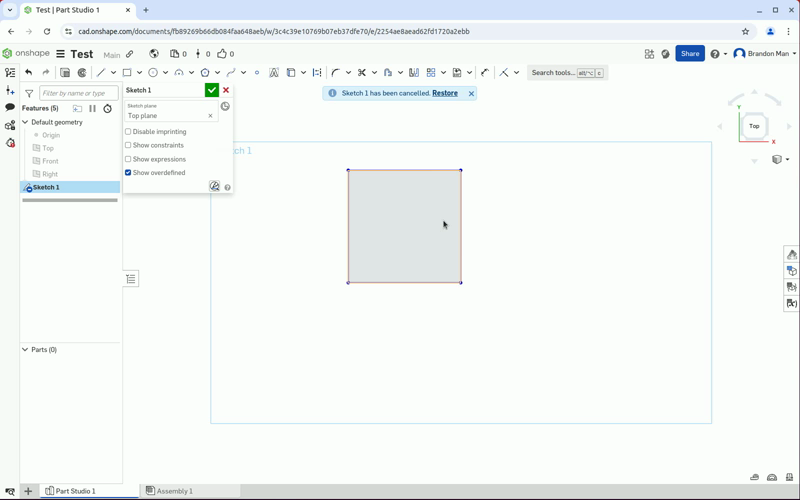
click(443, 220)
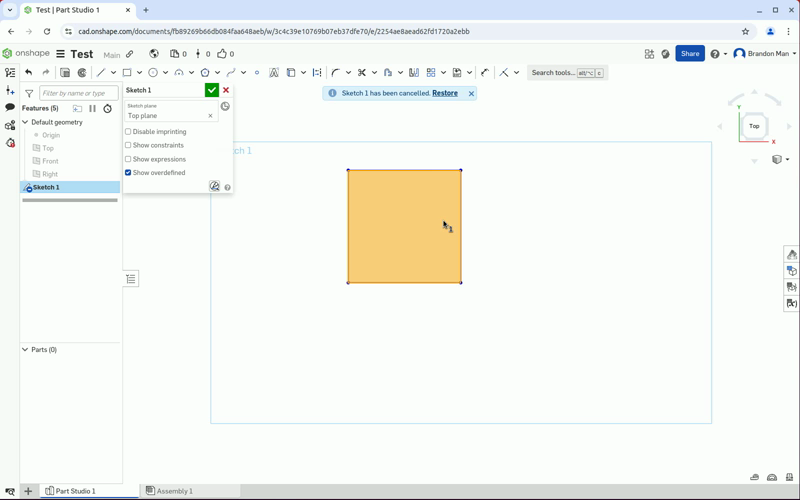
mouse_move(73, 352)
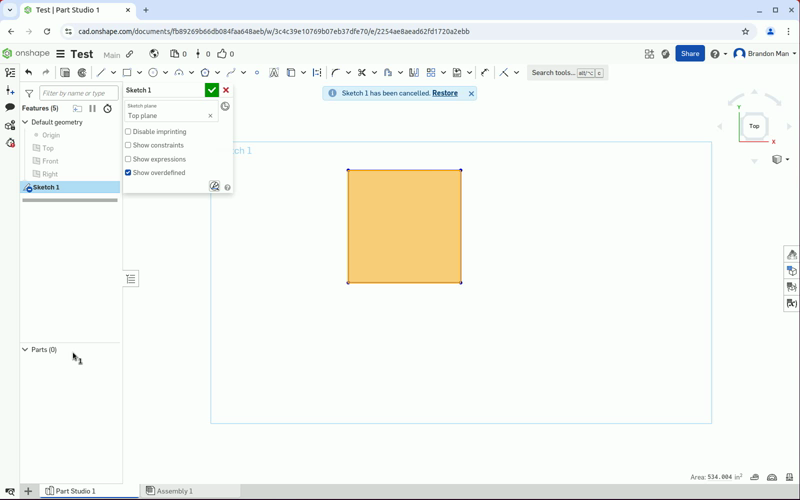
key(shift+y)
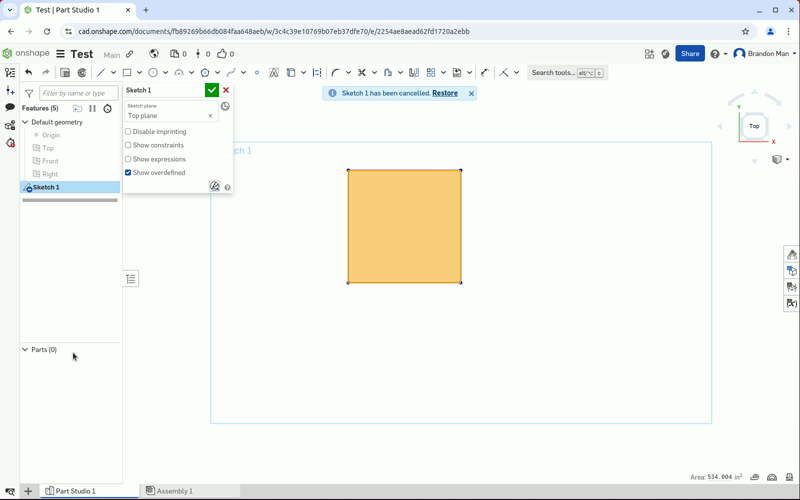
key(shift+e)
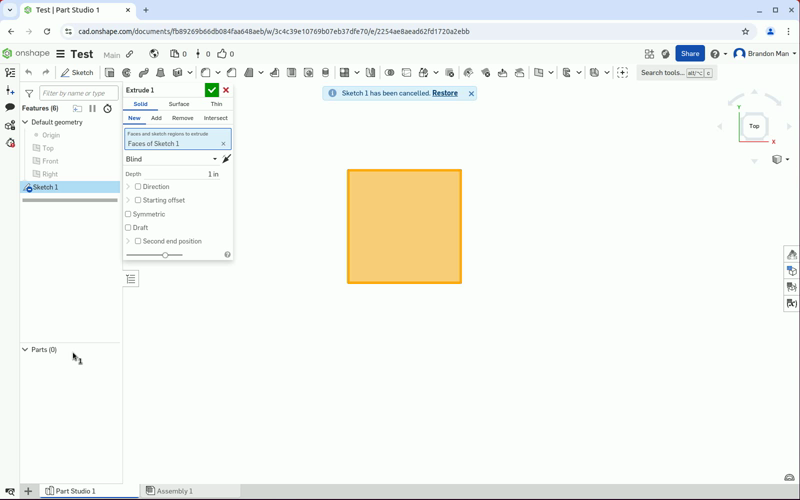
mouse_move(143, 106)
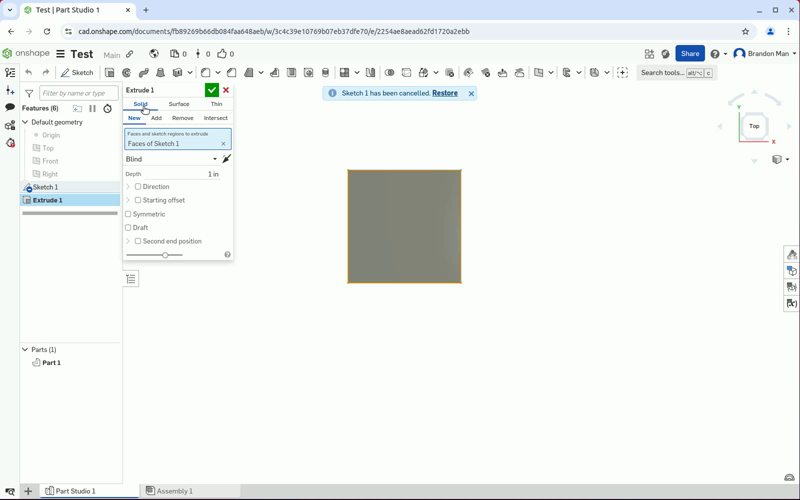
click(143, 106)
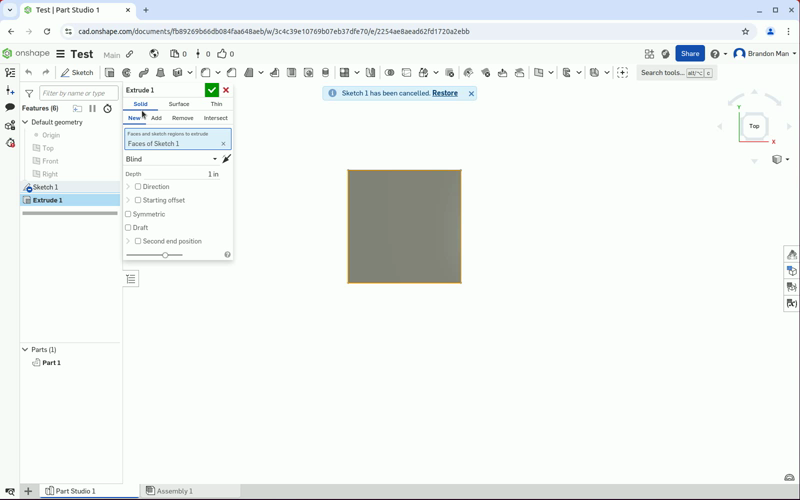
mouse_move(137, 120)
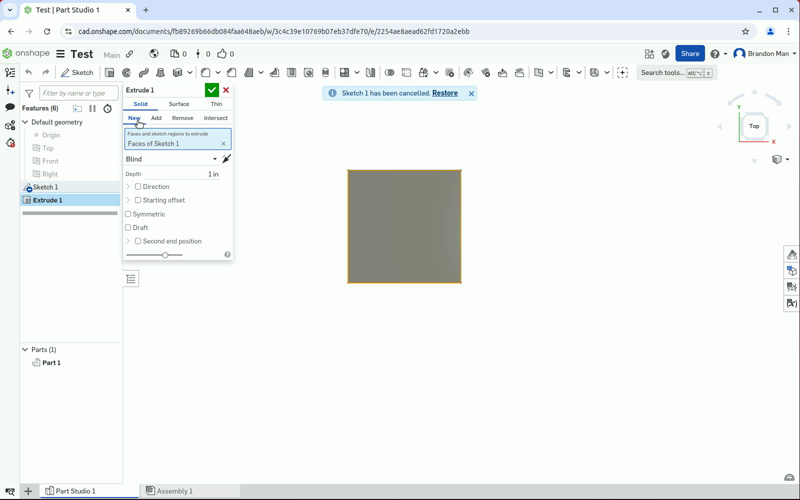
click(137, 120)
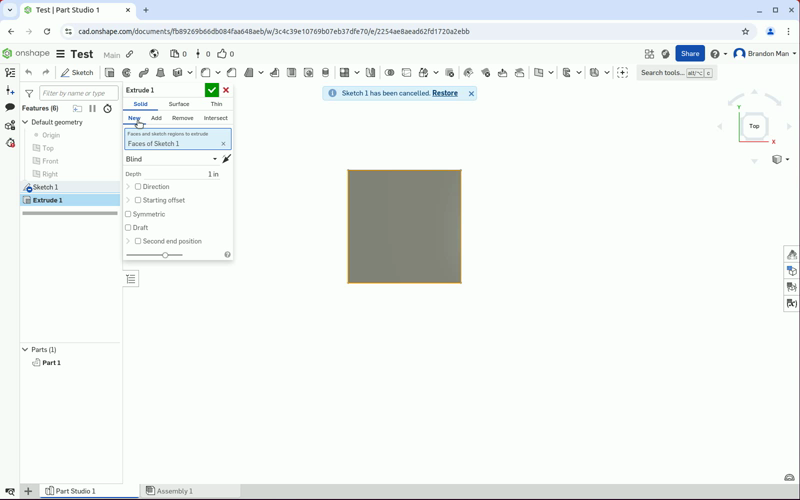
key(tab, 4)
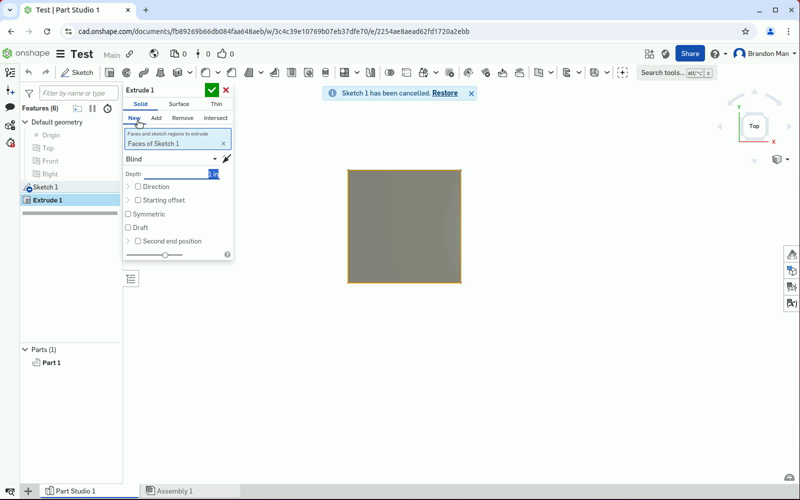
text(2.407)
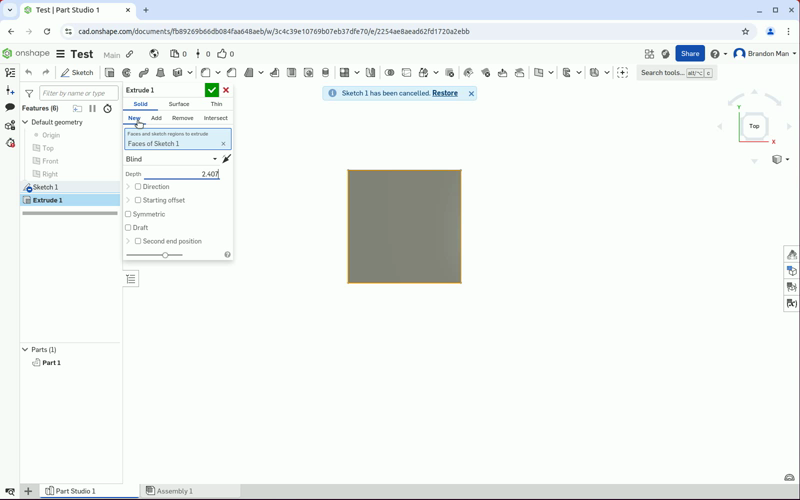
key(enter)
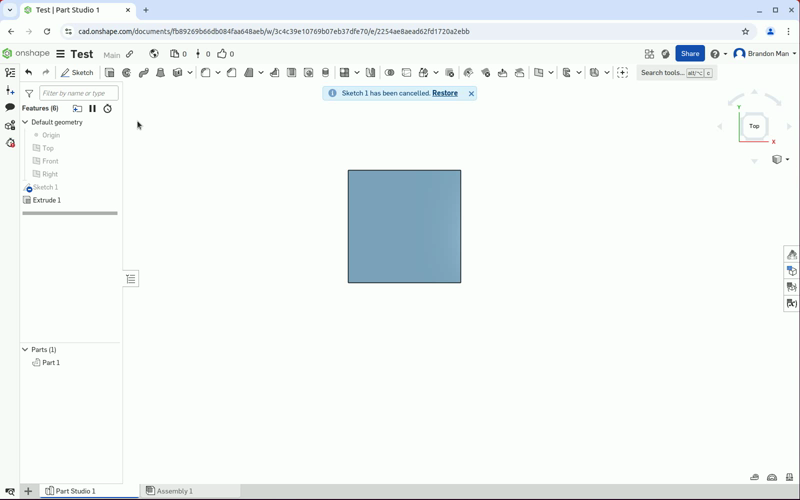
key(shift+h)
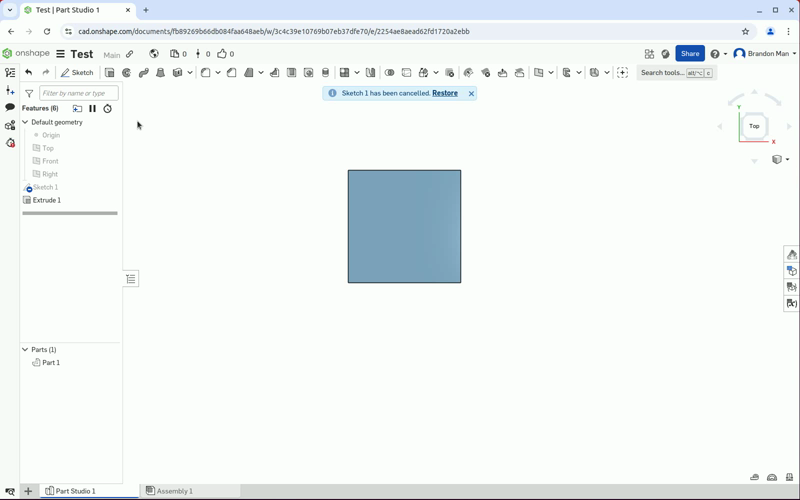
key(shift+h)
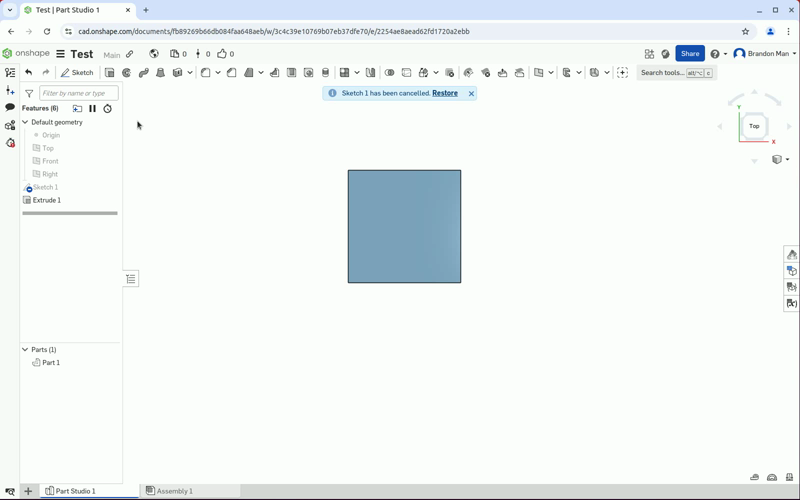
mouse_move(73, 189)
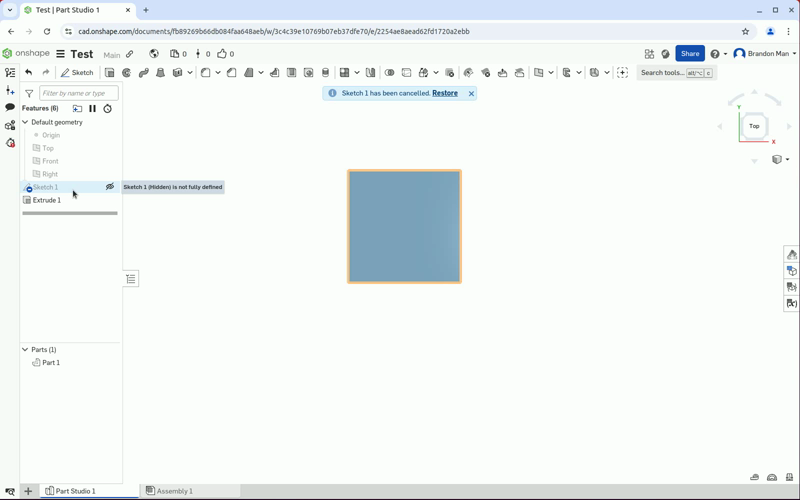
click(73, 189)
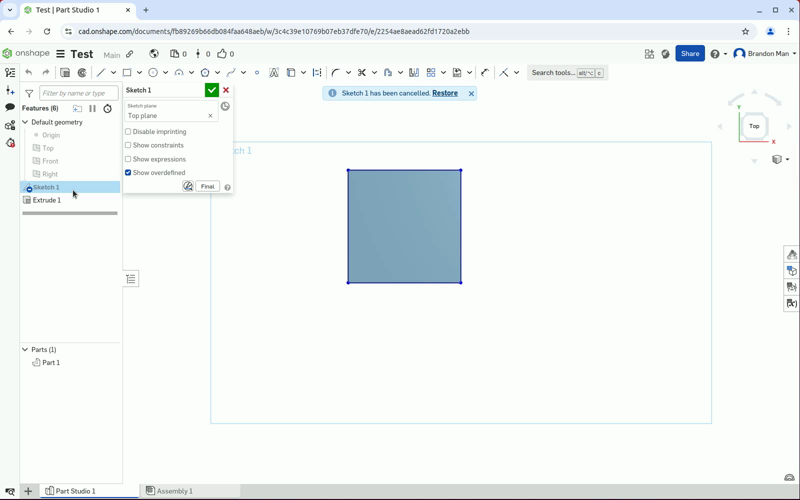
mouse_move(229, 92)
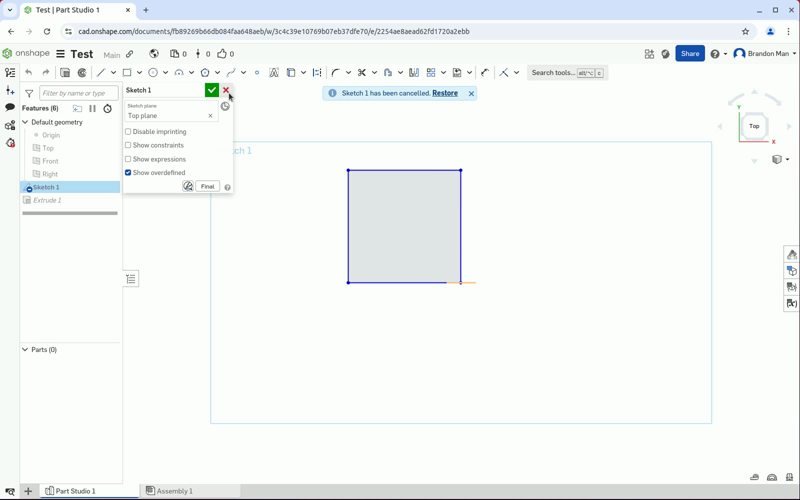
click(229, 92)
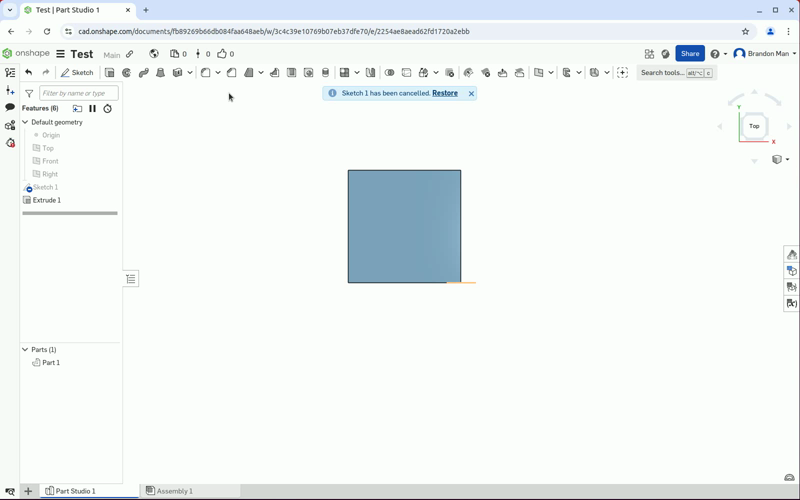
mouse_move(541, 75)
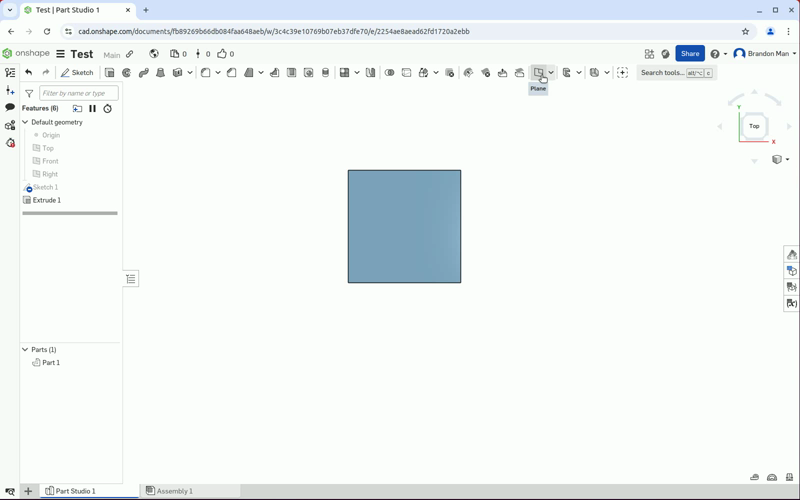
click(541, 75)
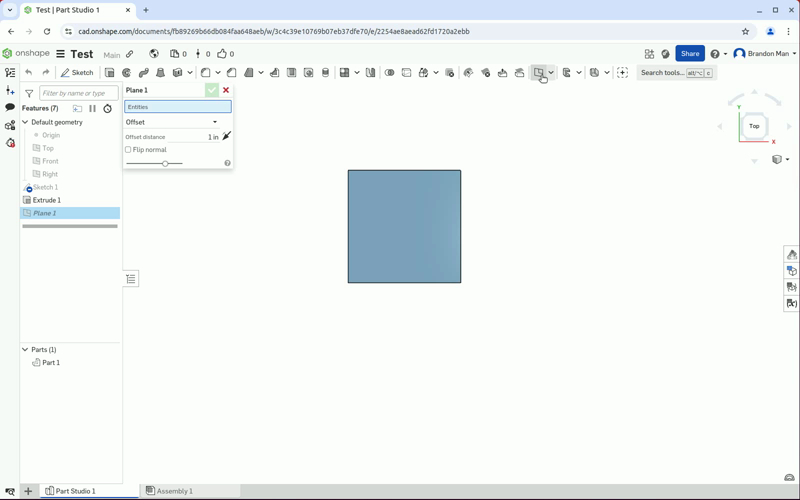
mouse_move(73, 150)
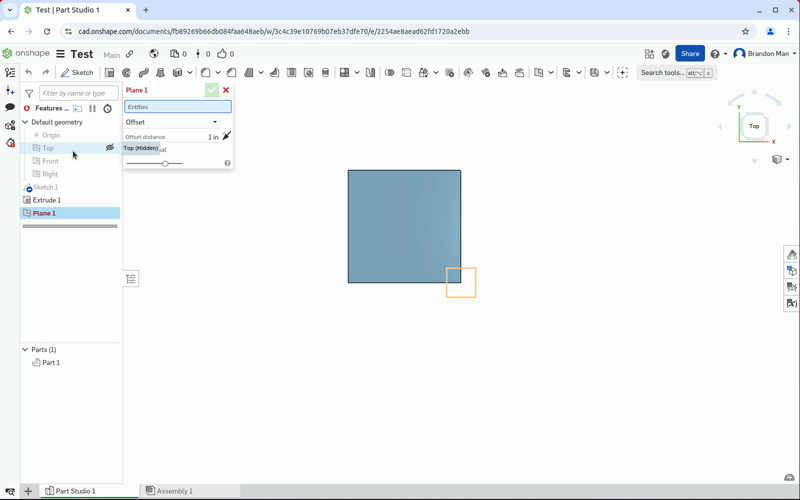
click(73, 150)
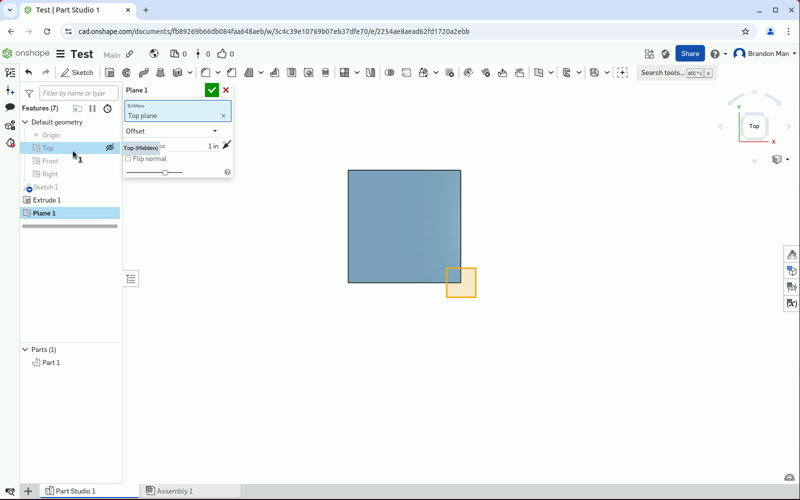
key(tab, 2)
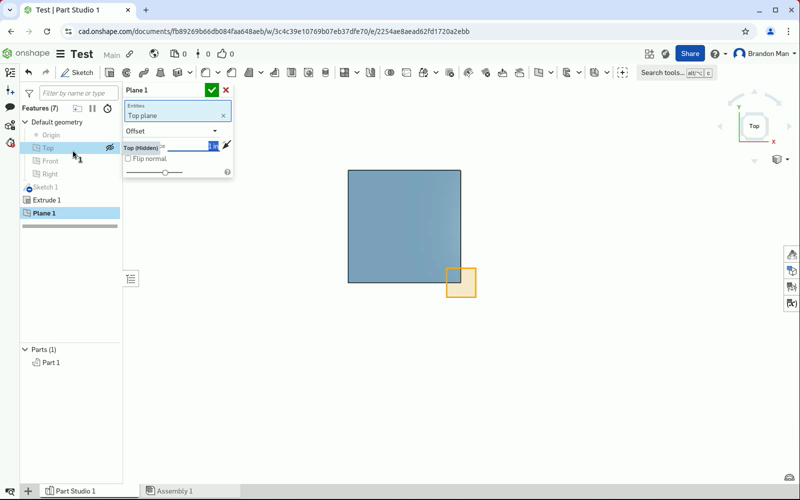
text(2.403)
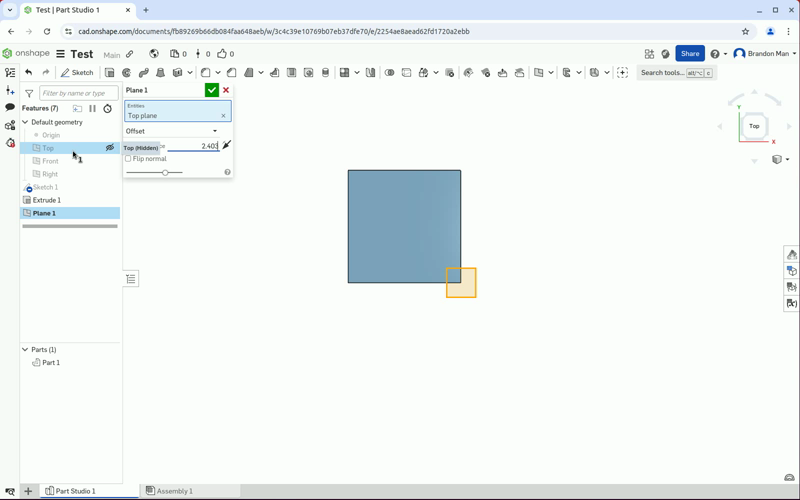
key(enter, 2)
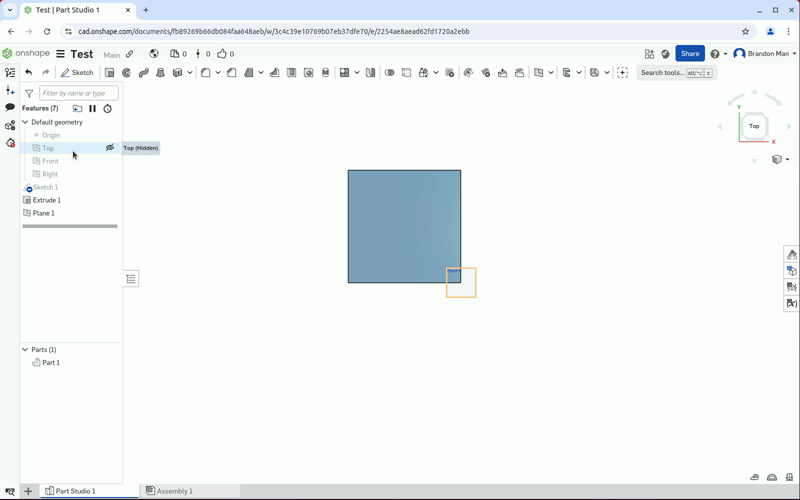
key(shift+s)
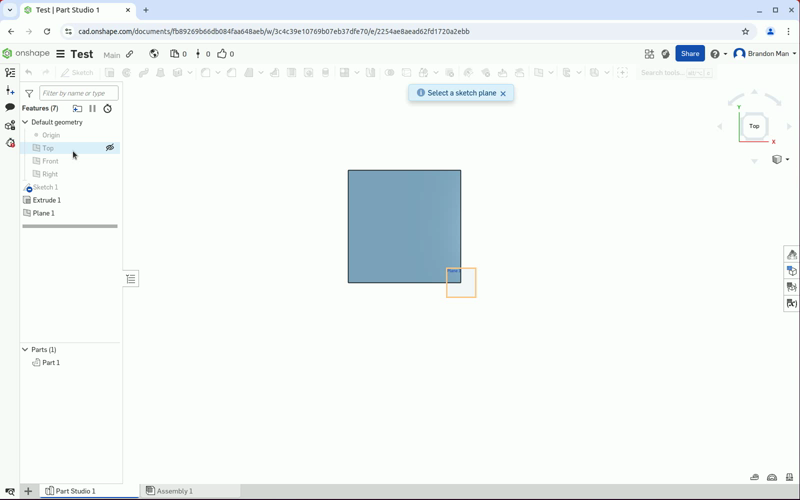
mouse_move(73, 215)
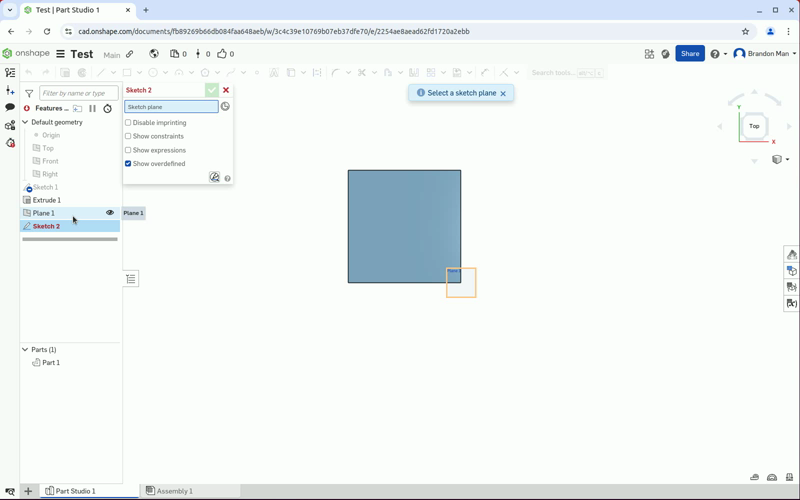
click(73, 215)
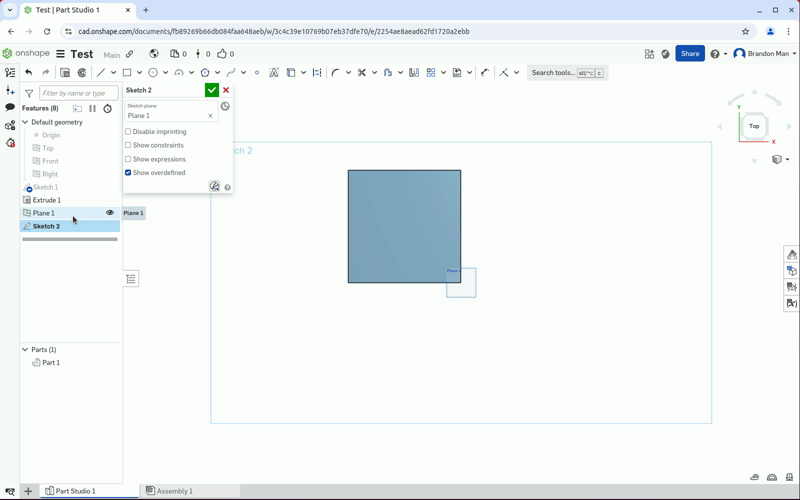
mouse_move(73, 352)
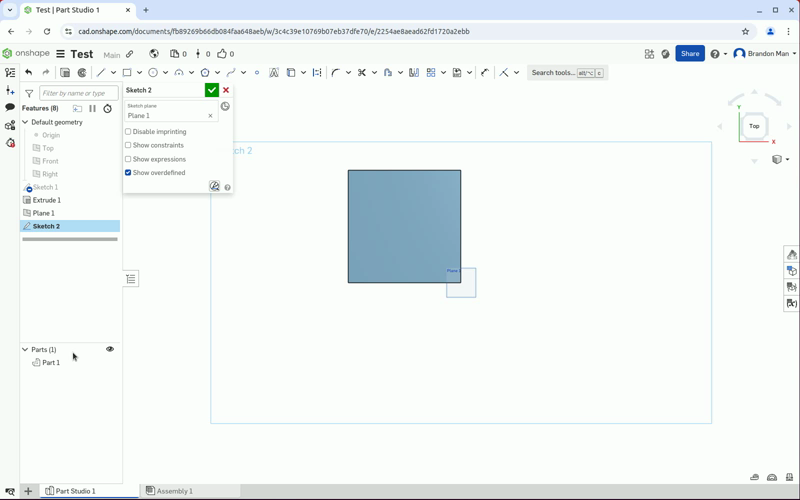
key(y)
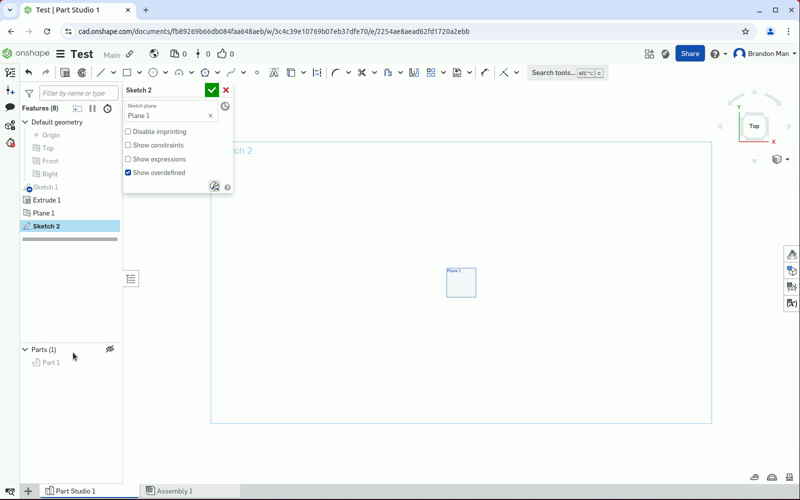
key(l)
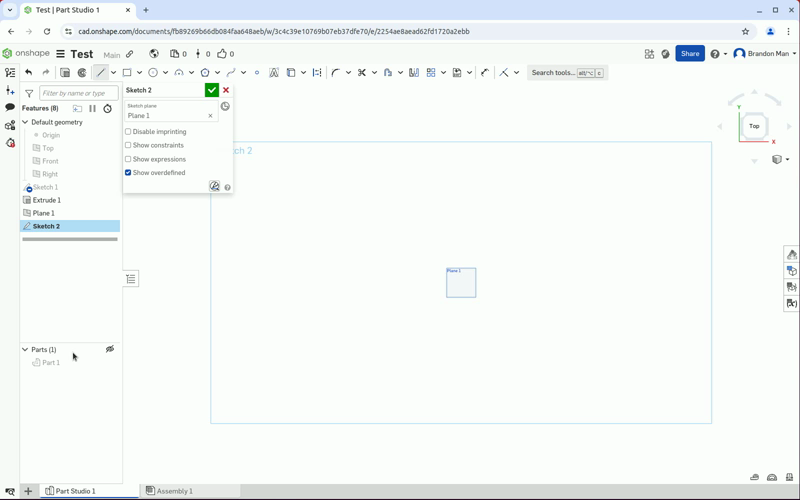
key_down(shift)
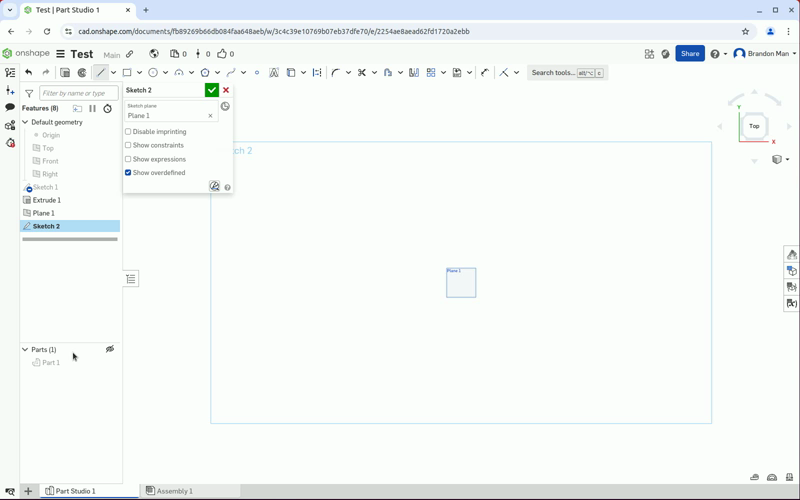
mouse_move(348, 271)
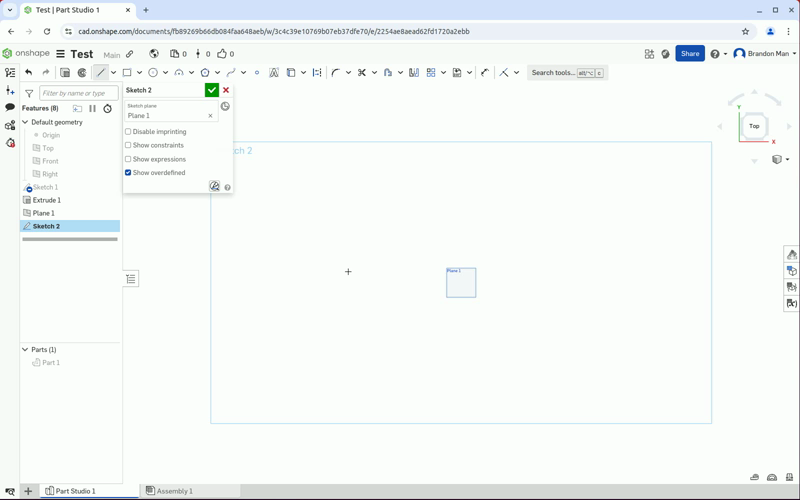
click(348, 271)
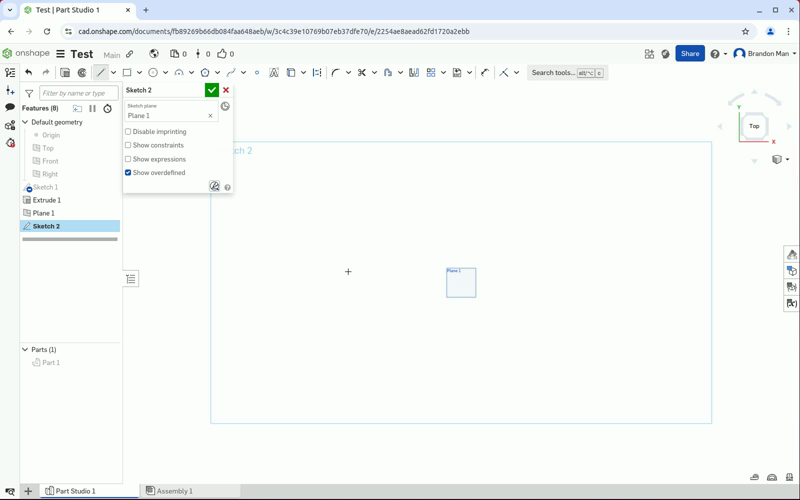
key_up(shift)
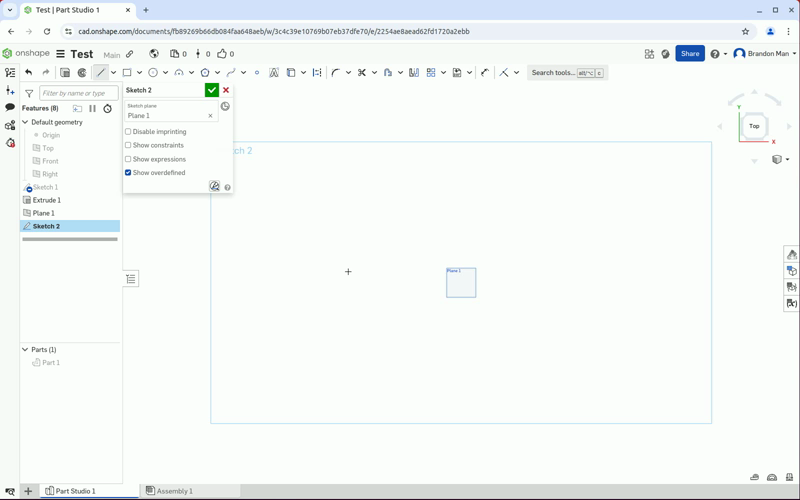
key_down(shift)
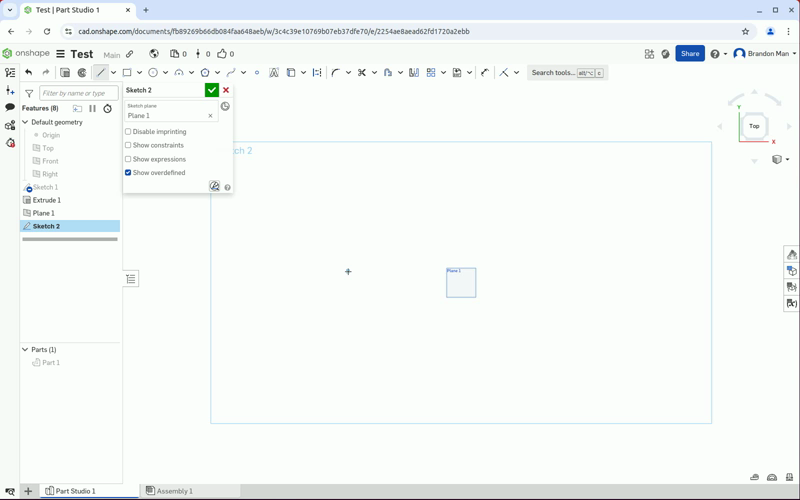
mouse_move(460, 271)
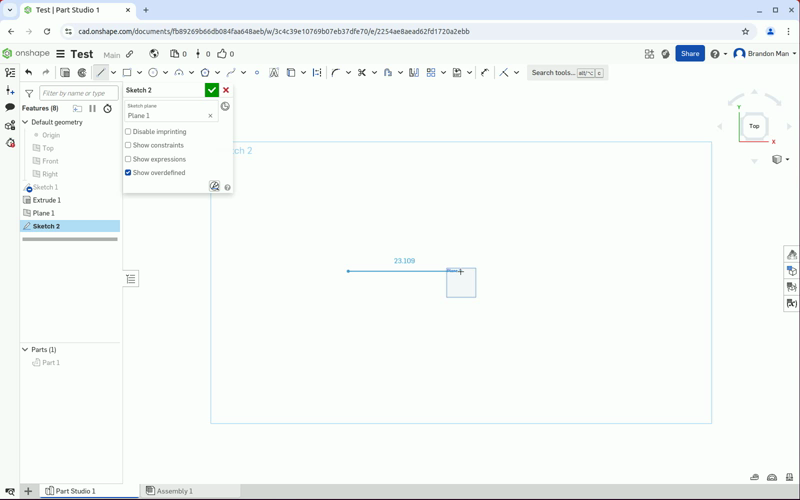
click(460, 271)
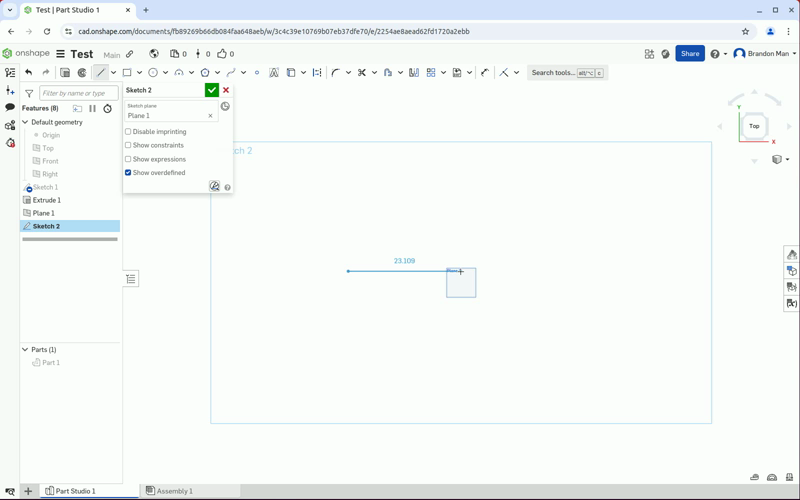
key_up(shift)
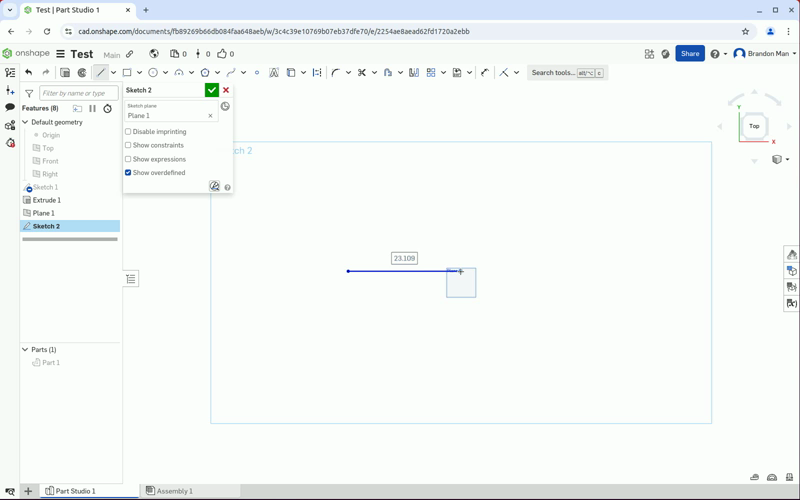
key_down(shift)
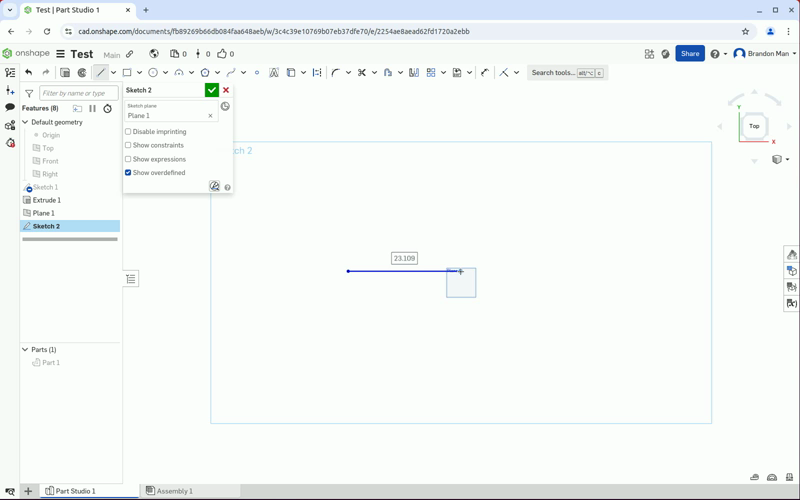
mouse_move(460, 169)
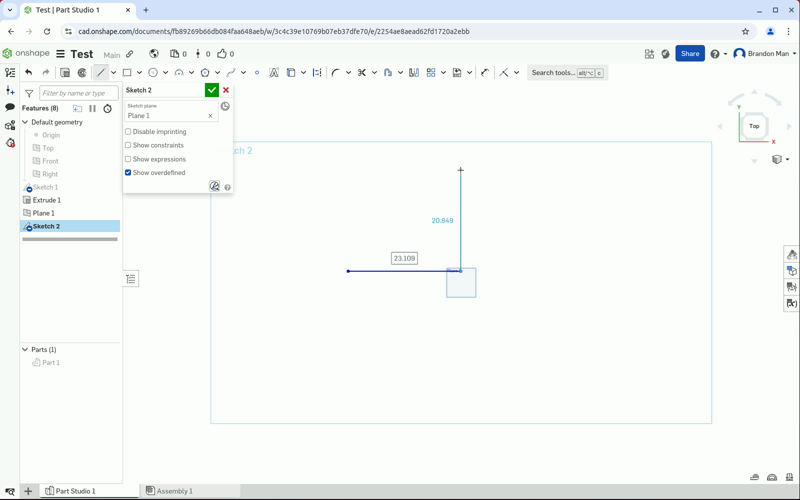
click(460, 169)
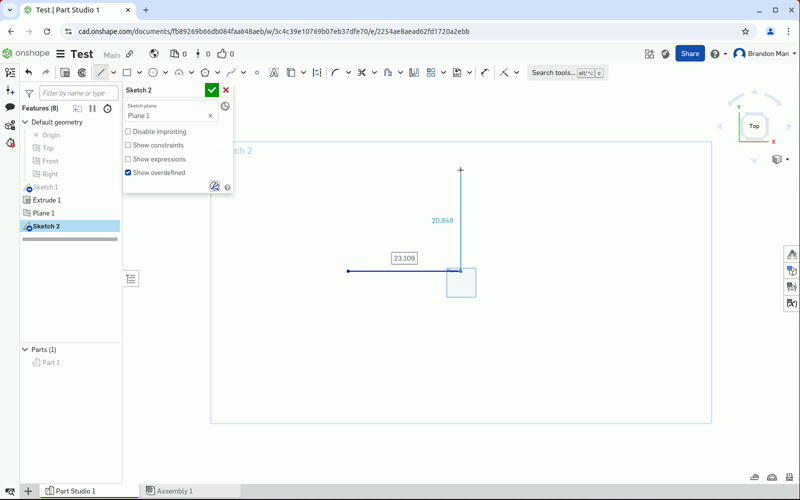
key_up(shift)
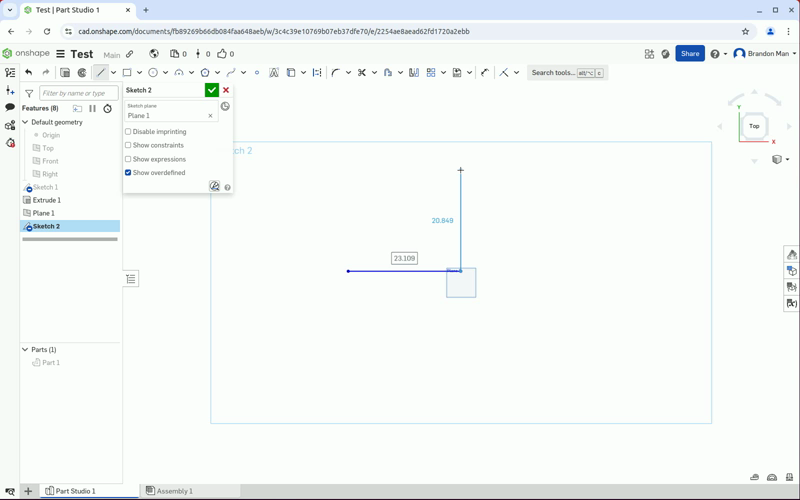
key_down(shift)
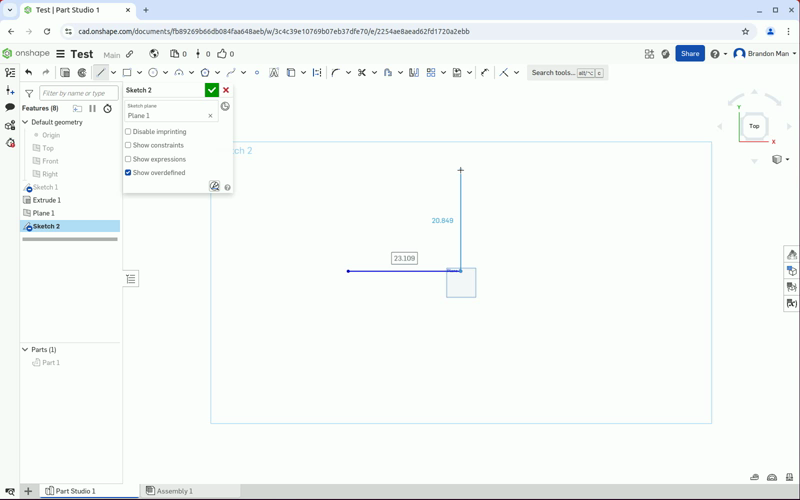
mouse_move(348, 169)
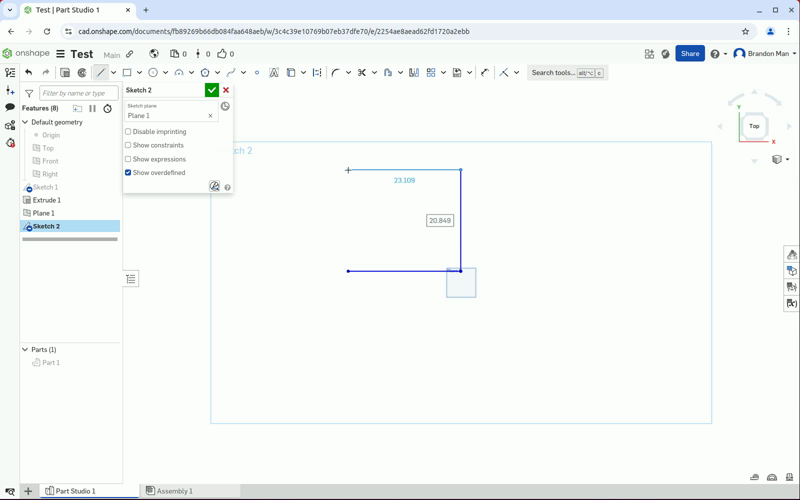
click(348, 169)
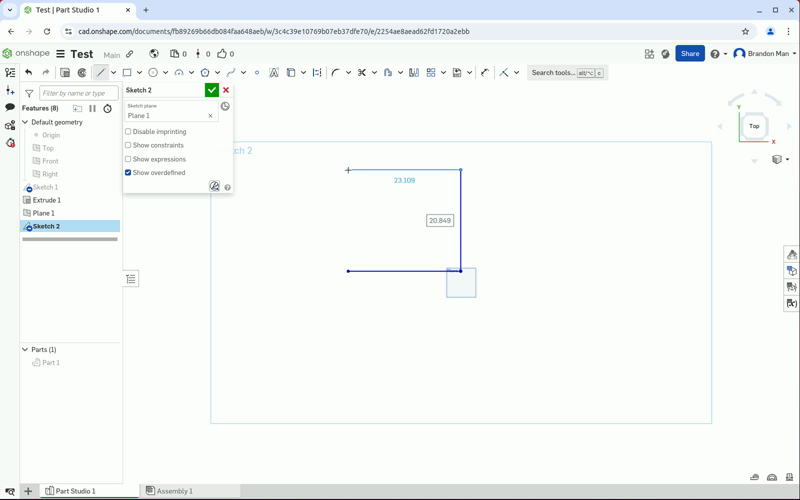
key_up(shift)
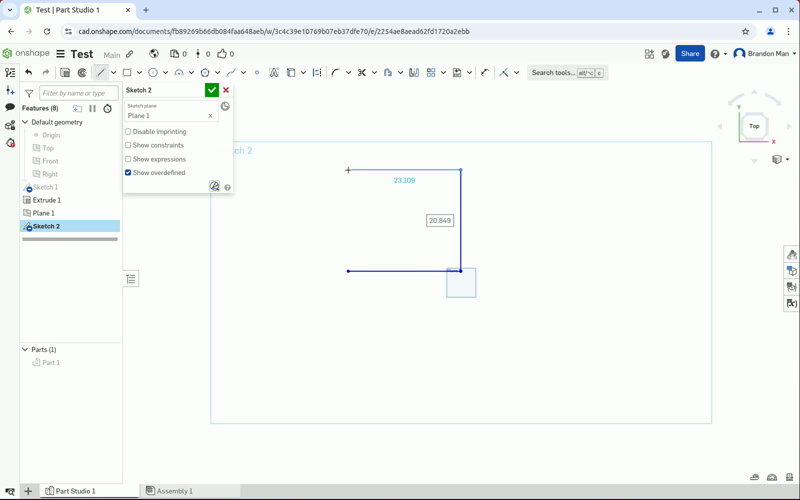
key_down(shift)
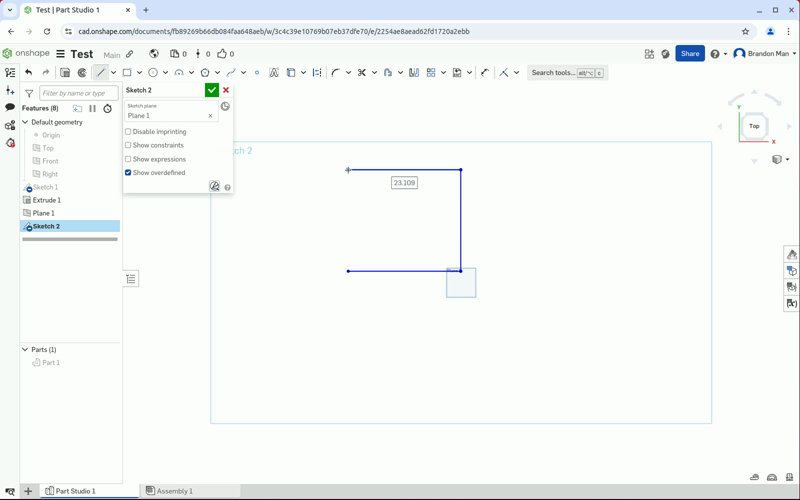
mouse_move(348, 271)
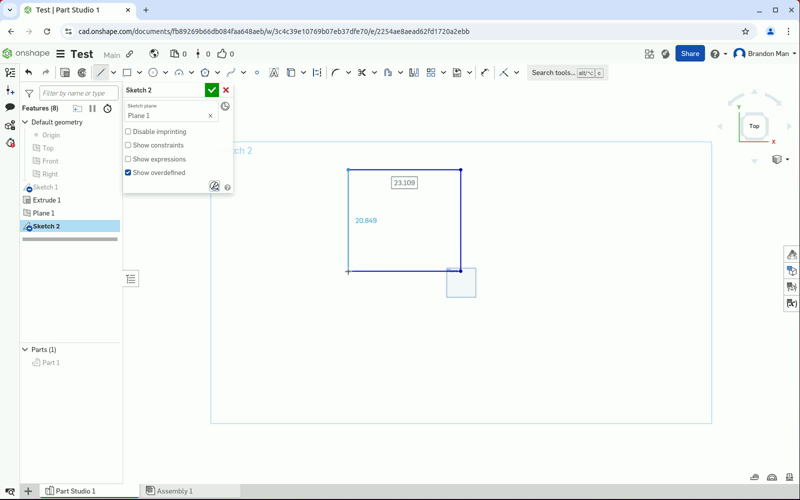
key_up(shift)
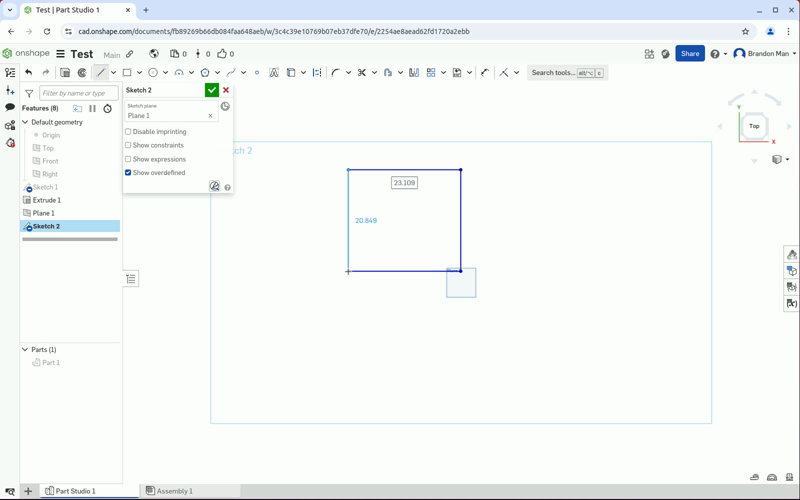
click(348, 271)
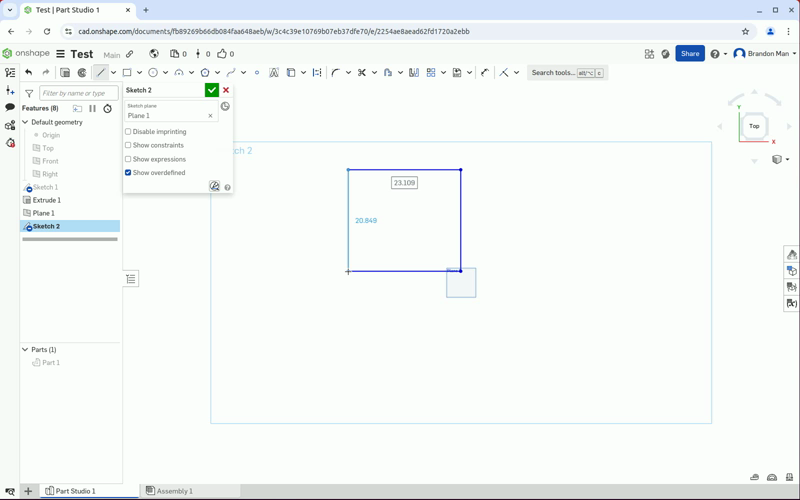
key(esc)
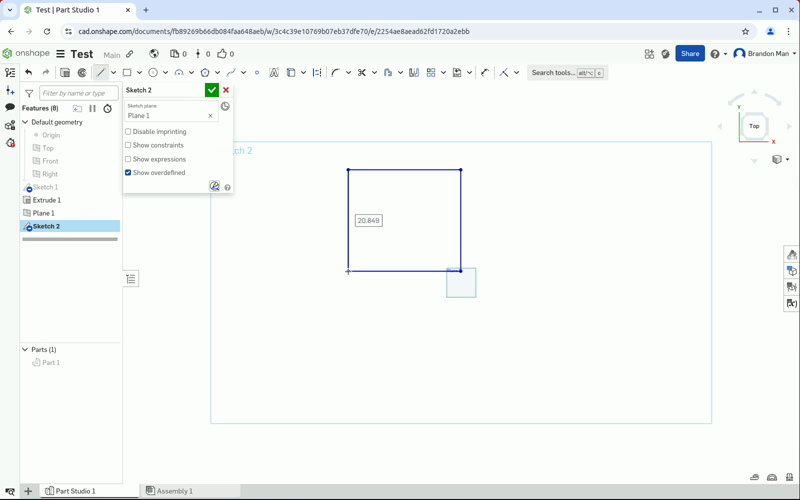
mouse_move(361, 217)
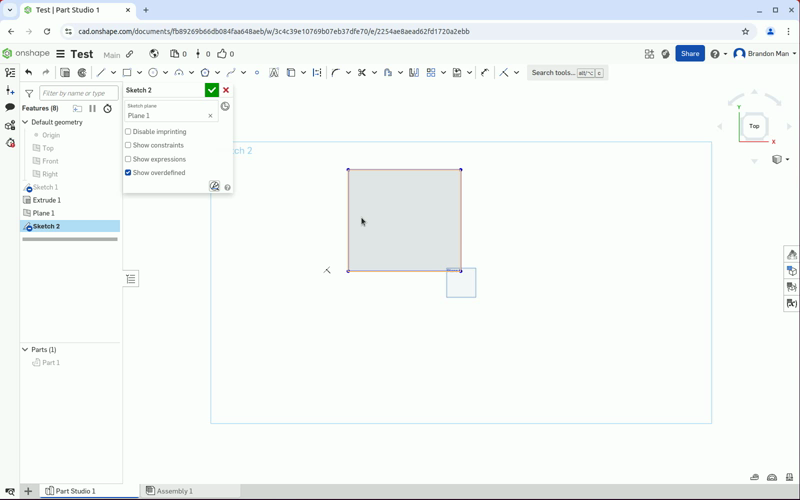
click(361, 217)
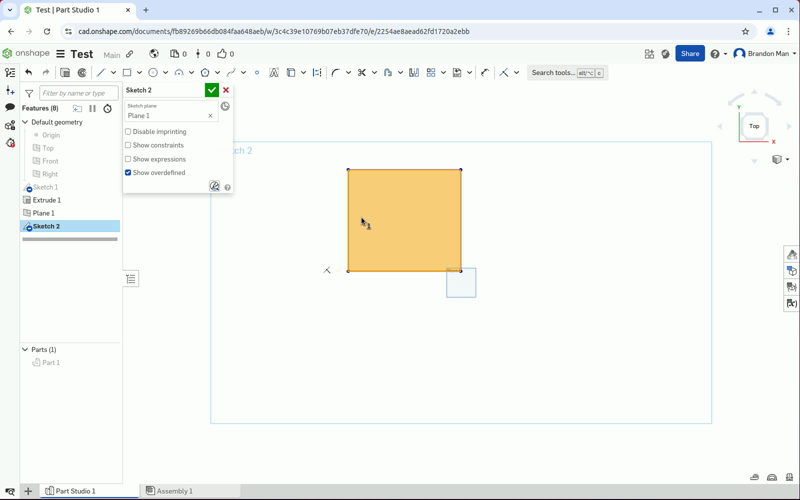
mouse_move(73, 352)
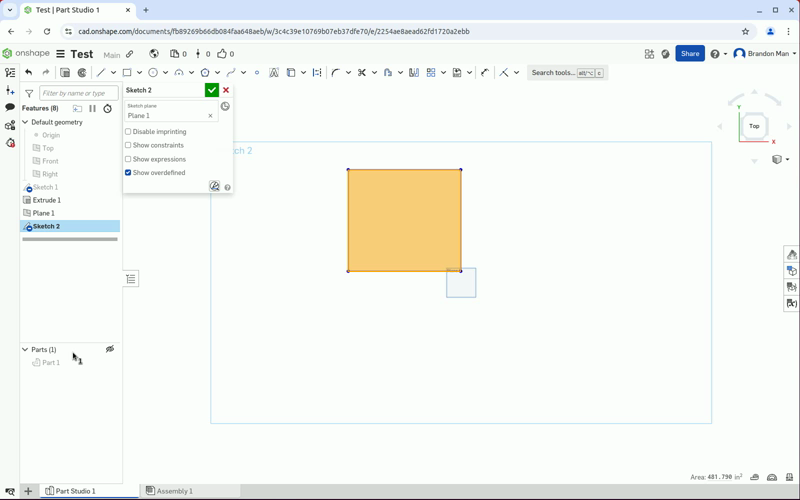
key(shift+y)
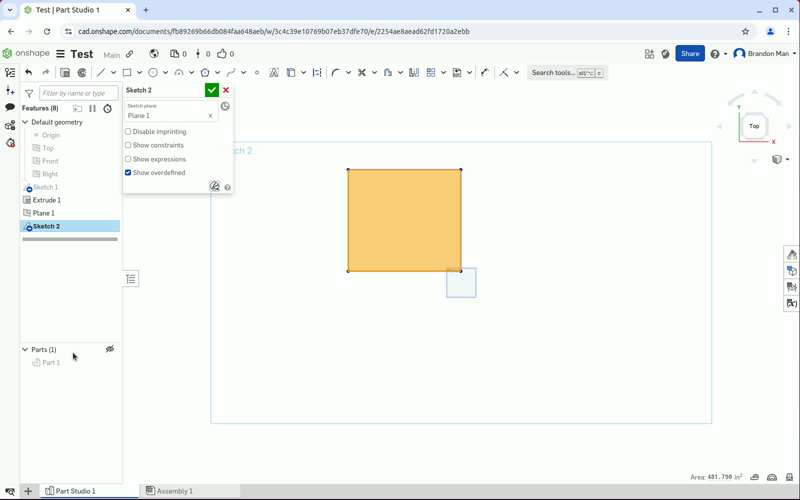
key(shift+e)
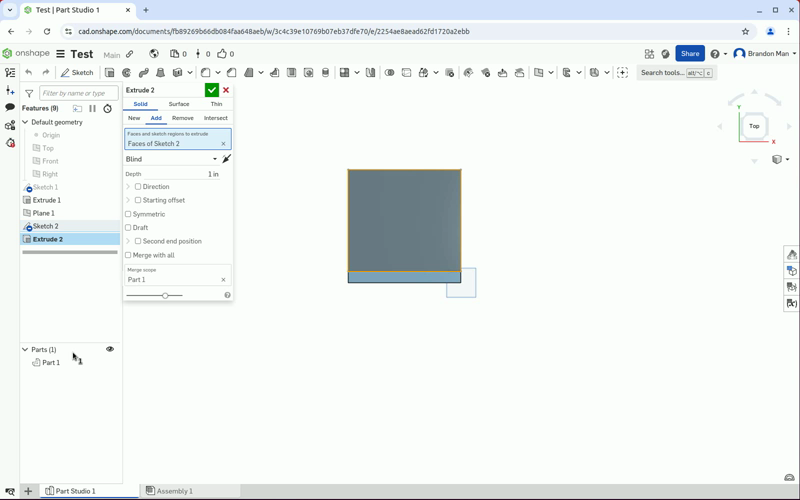
mouse_move(143, 106)
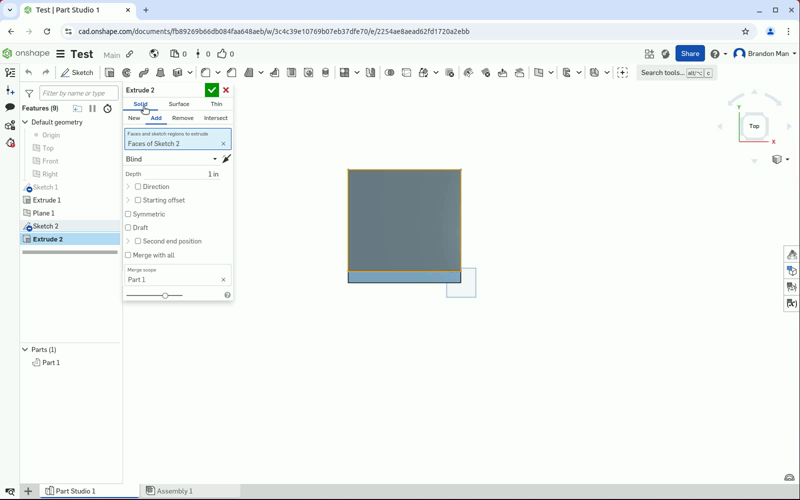
click(143, 106)
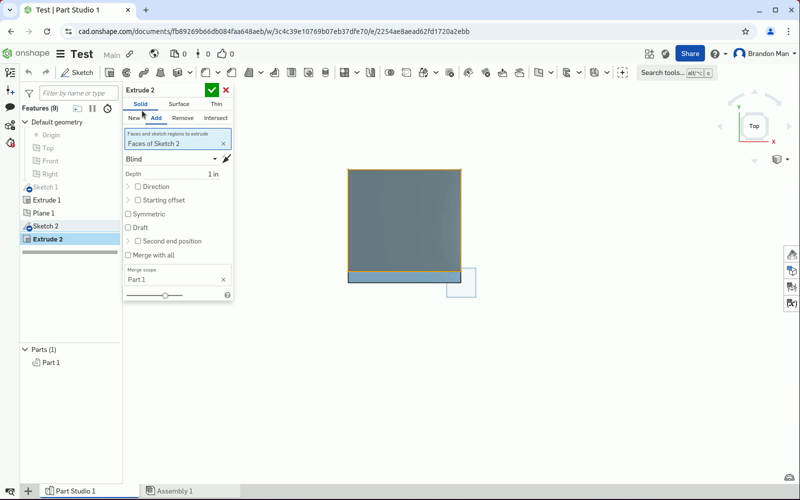
mouse_move(137, 120)
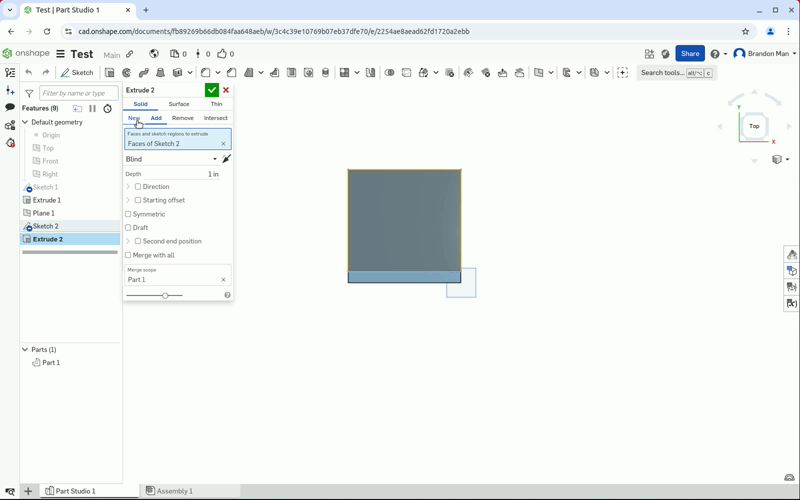
click(137, 120)
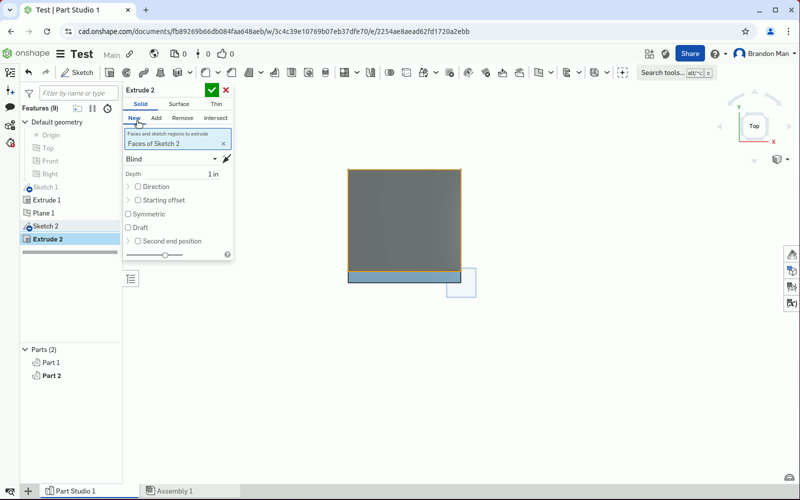
key(tab, 4)
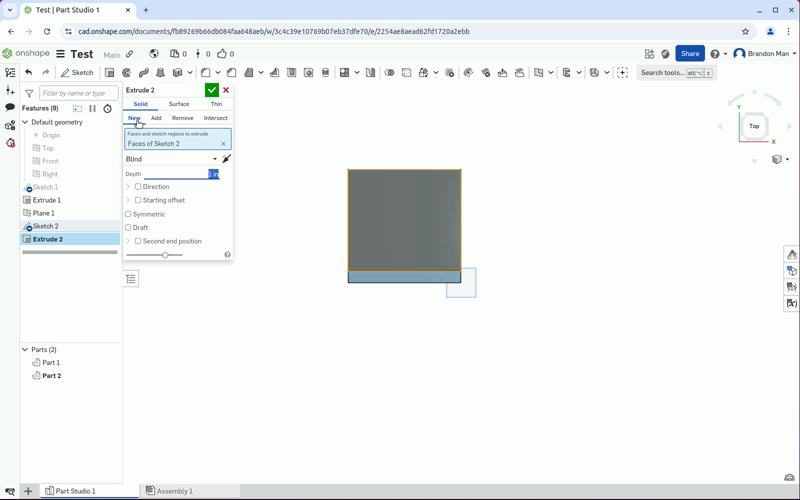
text(2.407)
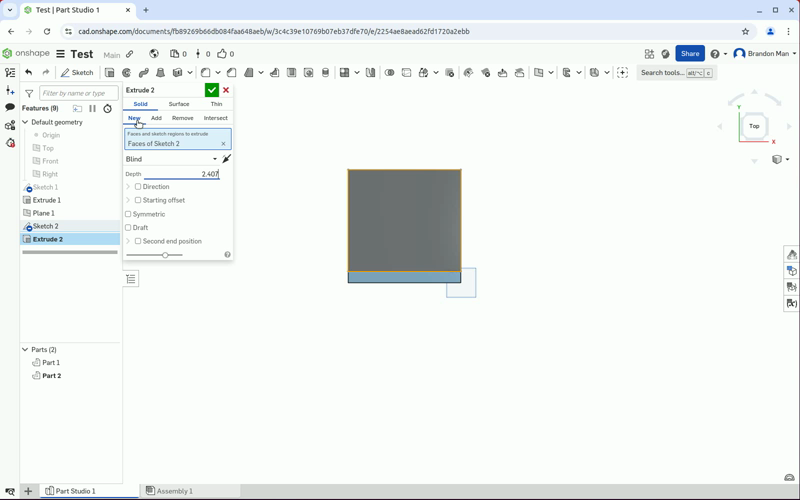
key(enter)
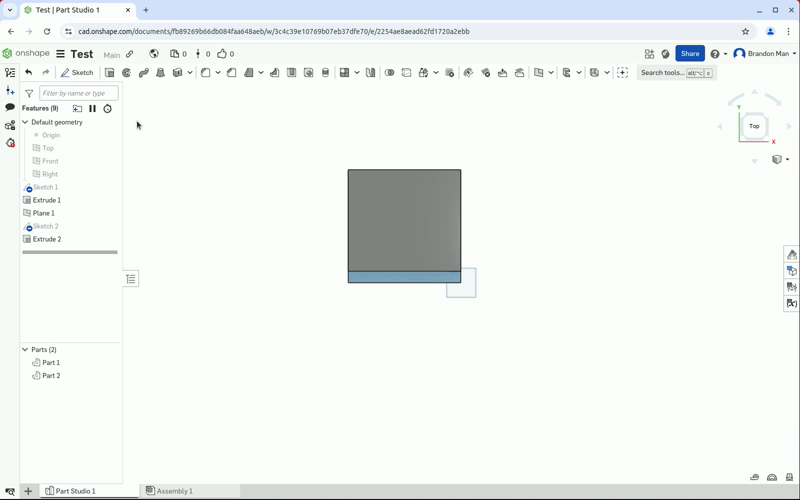
key(shift+h)
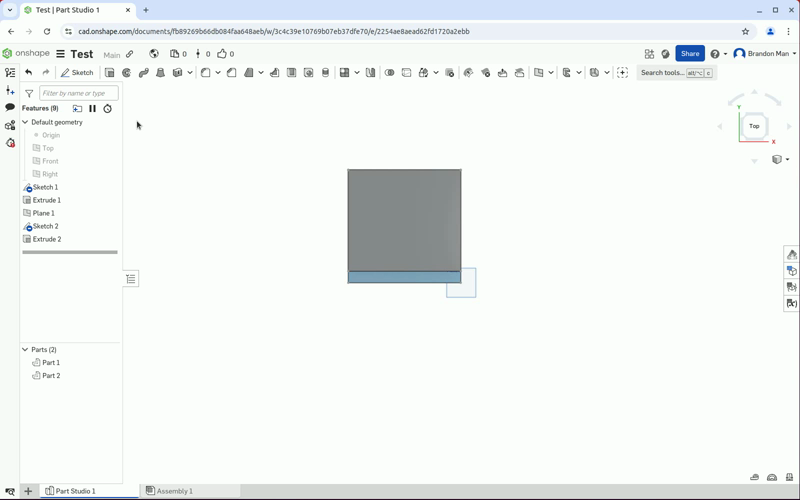
key(shift+h)
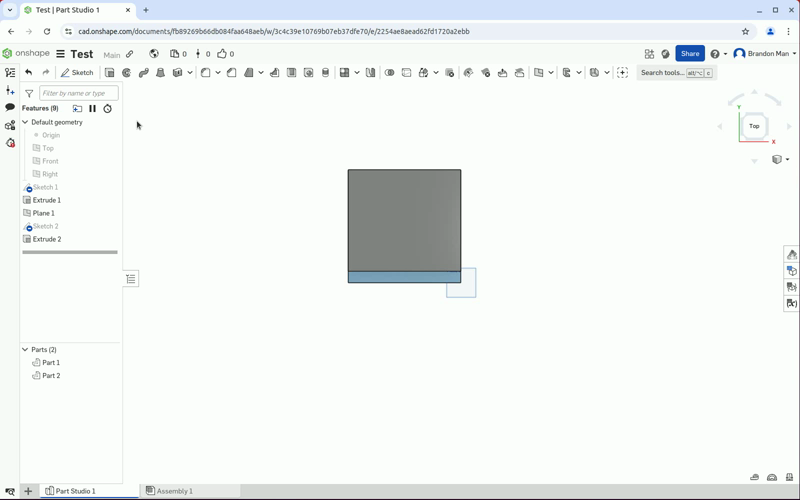
mouse_move(73, 189)
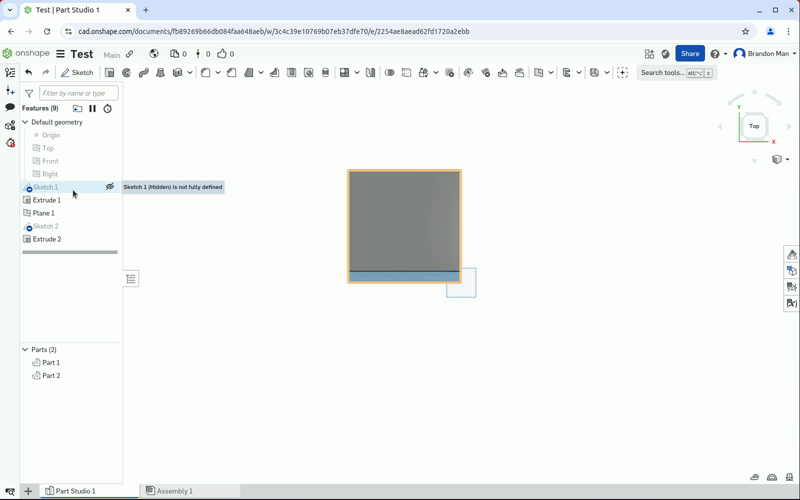
click(73, 189)
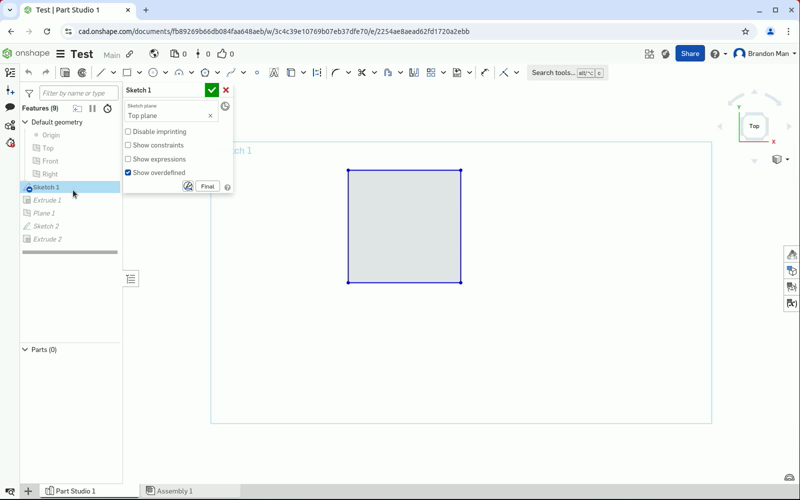
mouse_move(229, 92)
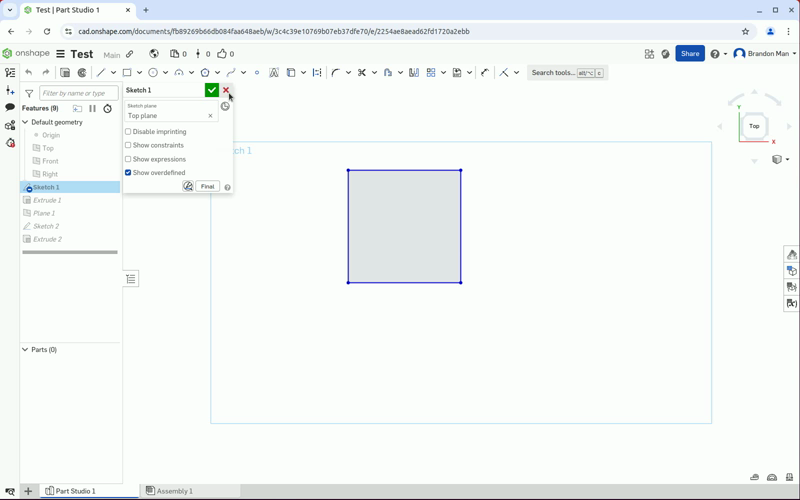
click(229, 92)
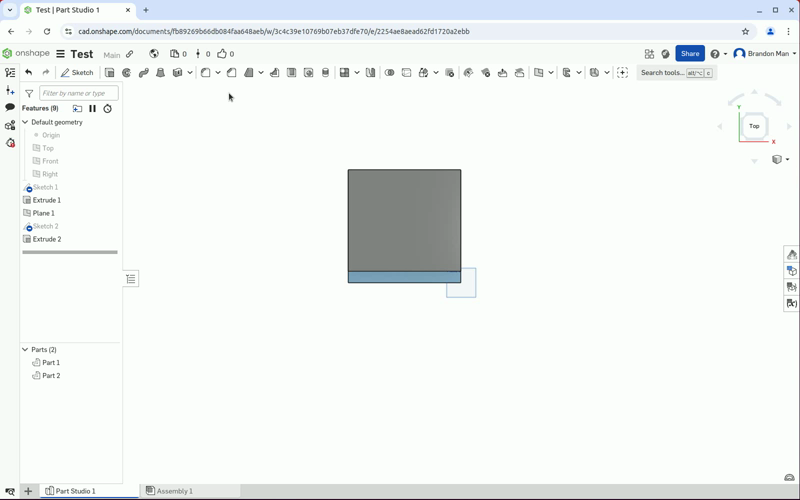
mouse_move(541, 75)
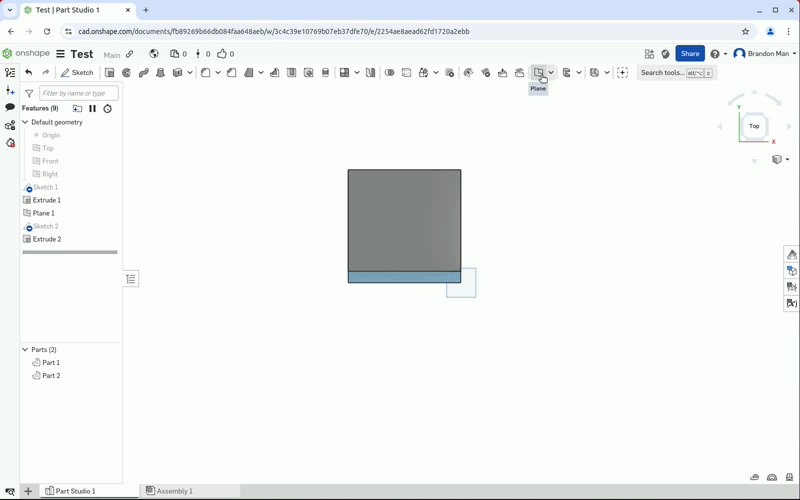
click(541, 75)
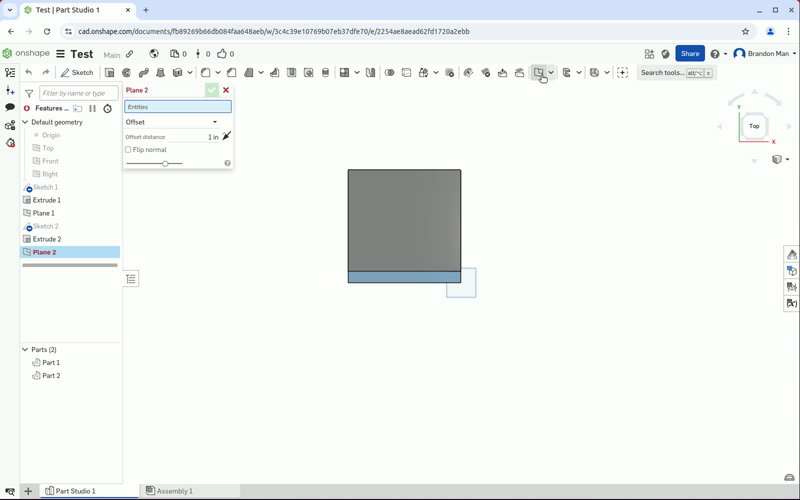
mouse_move(73, 150)
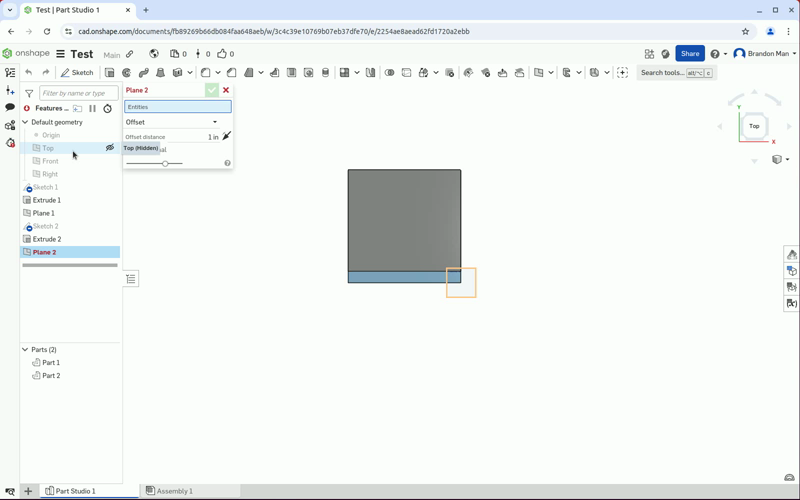
click(73, 150)
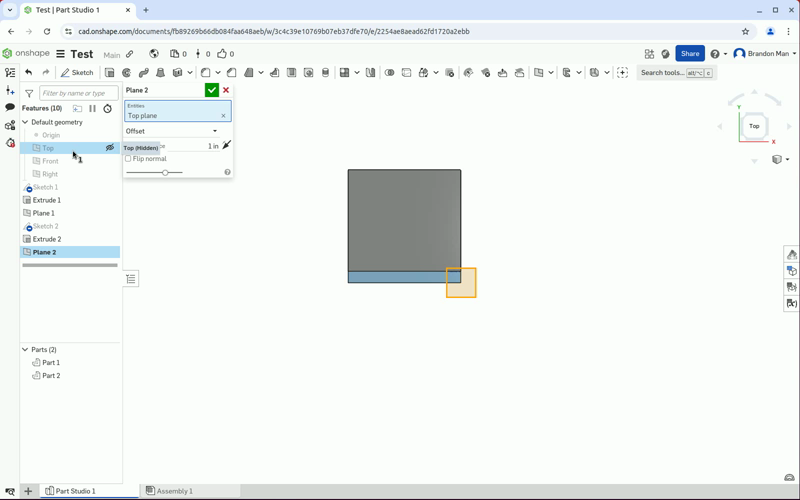
key(tab, 2)
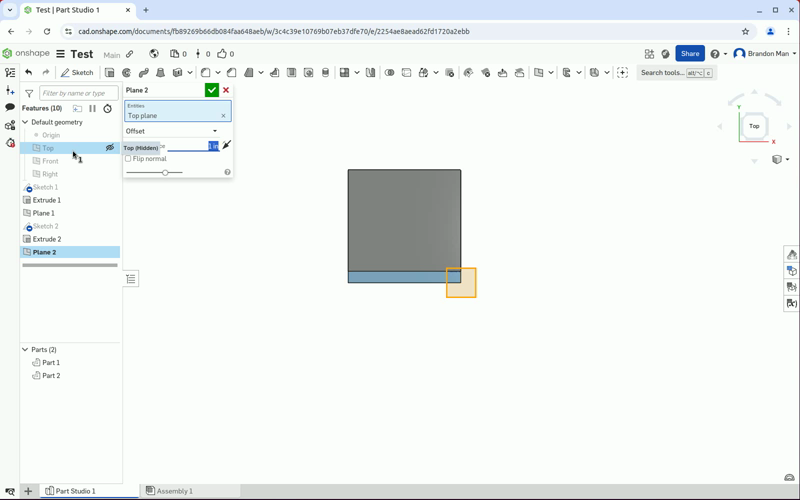
text(4.56)
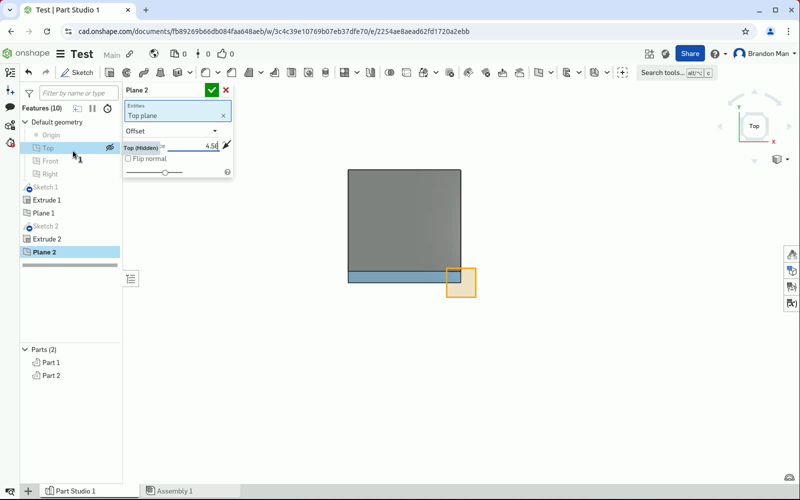
key(enter, 2)
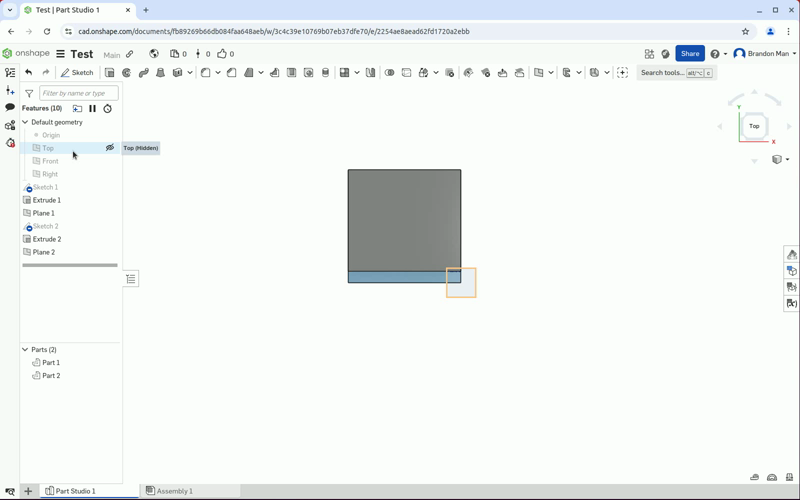
key(shift+s)
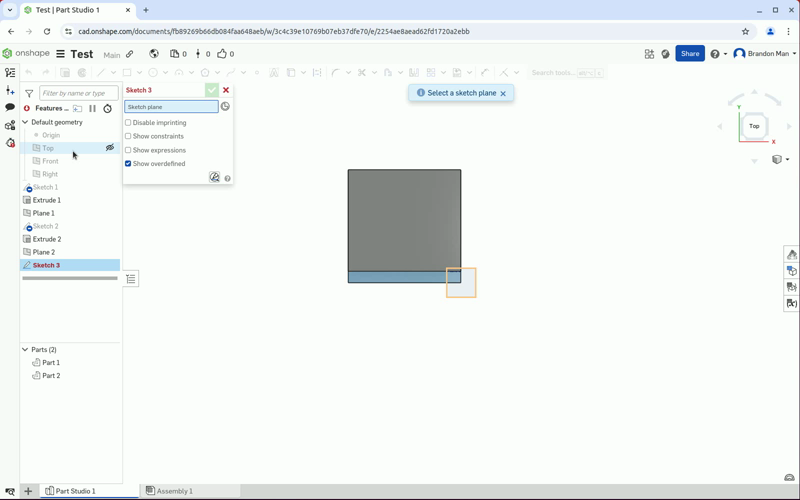
mouse_move(73, 254)
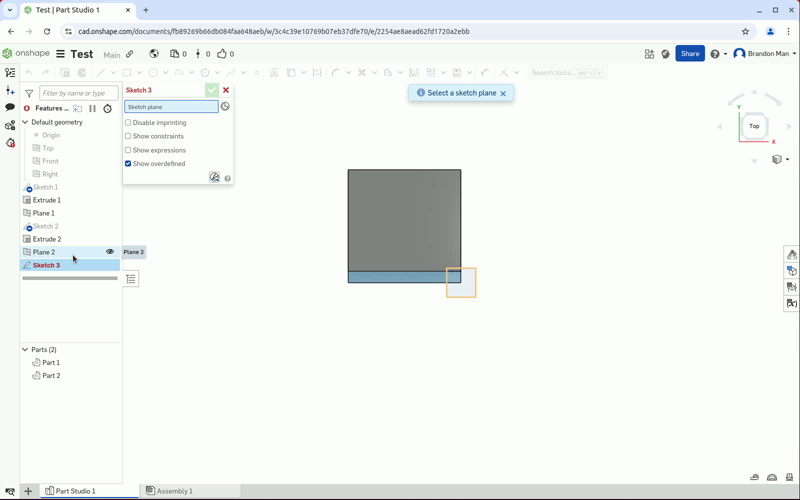
click(73, 254)
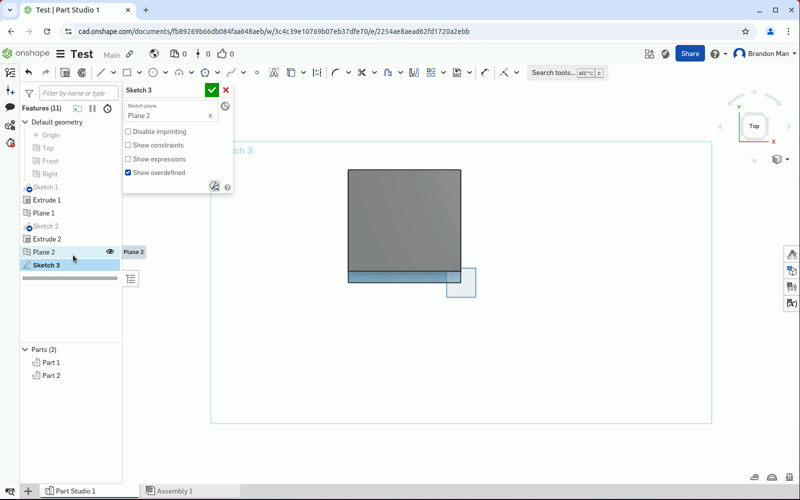
mouse_move(73, 352)
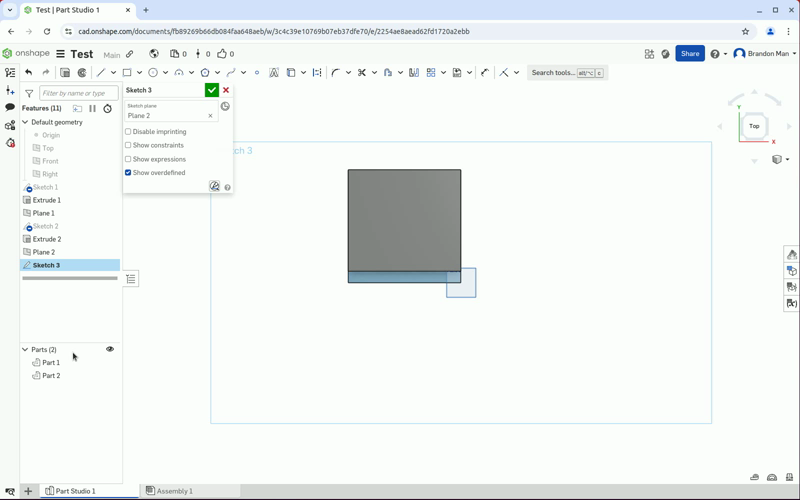
key(y)
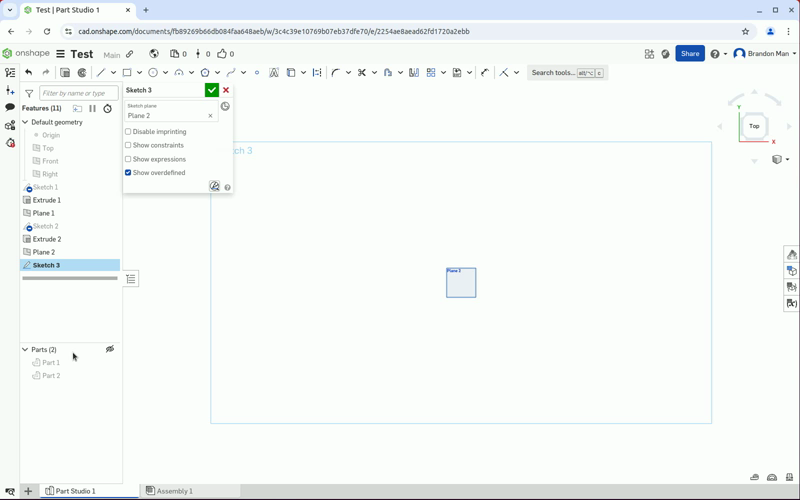
key(c)
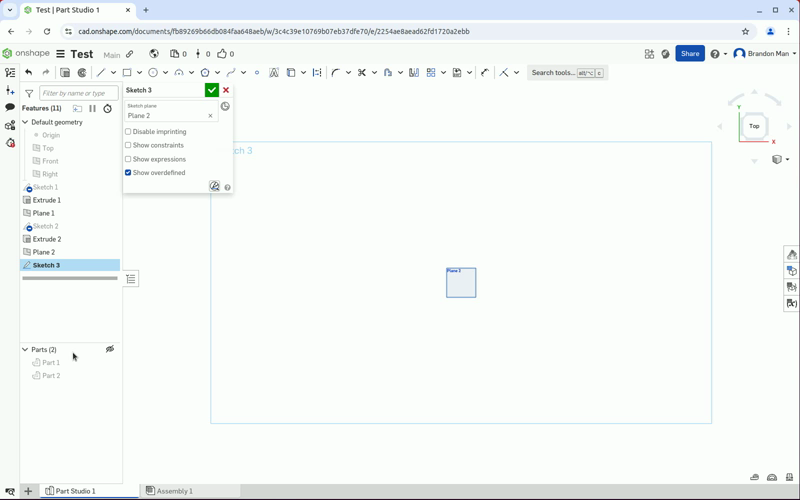
key_down(shift)
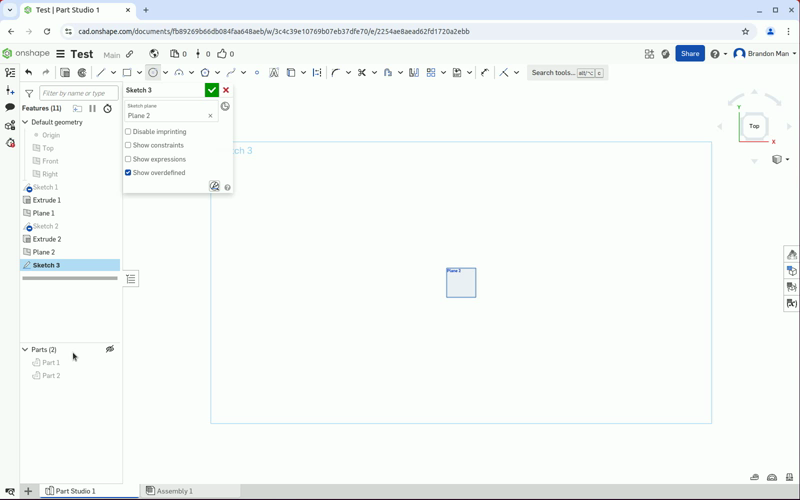
mouse_move(371, 249)
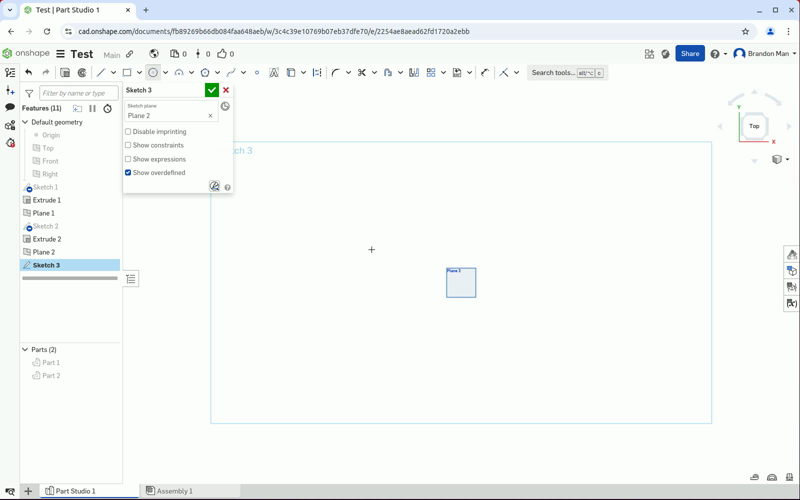
click(371, 249)
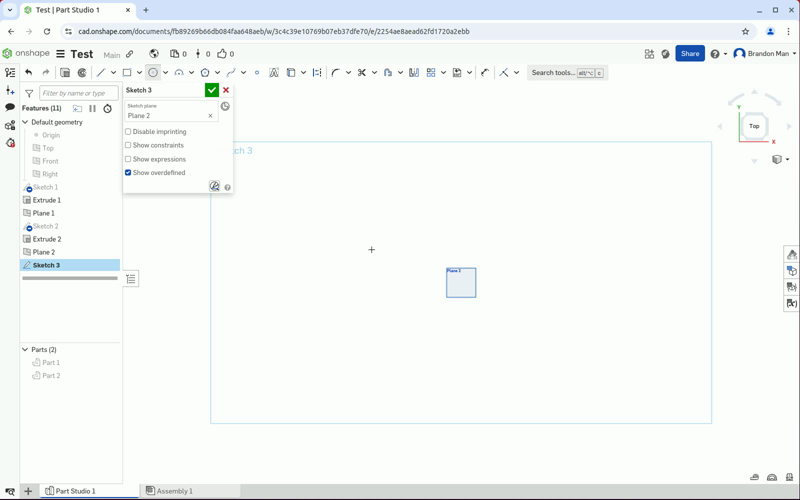
key_up(shift)
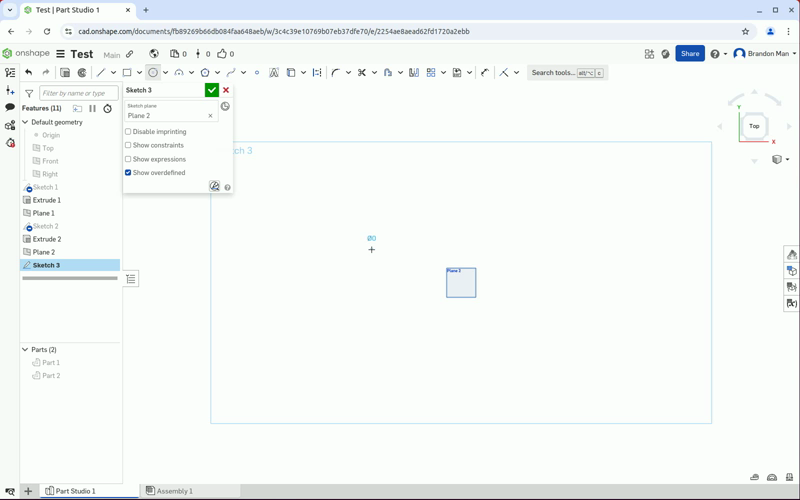
mouse_move(383, 249)
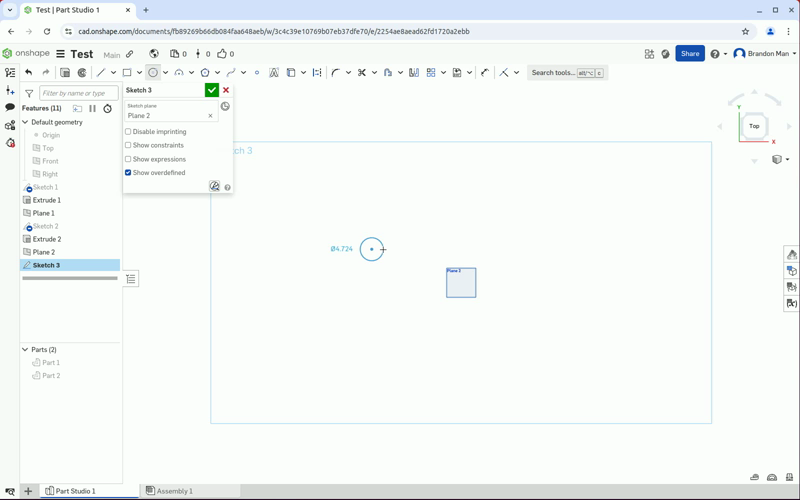
click(383, 249)
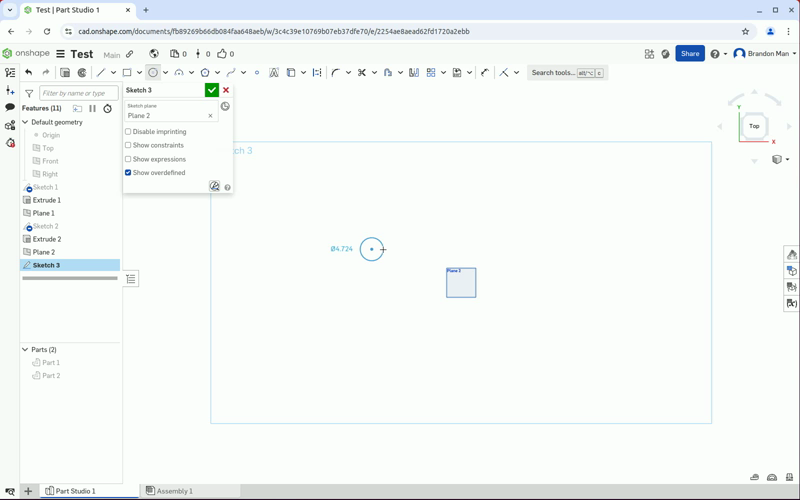
key(esc)
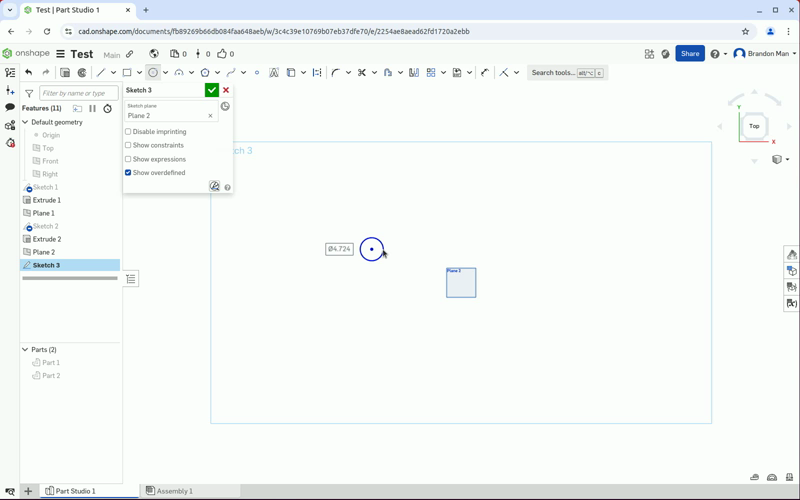
key(c)
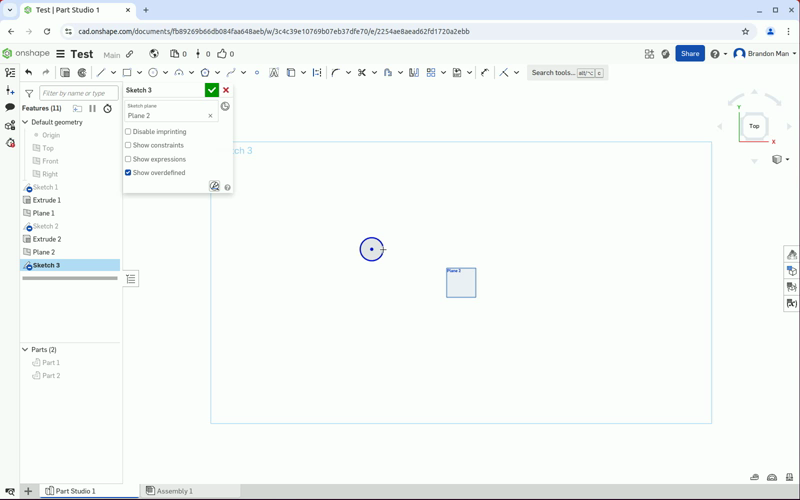
key_down(shift)
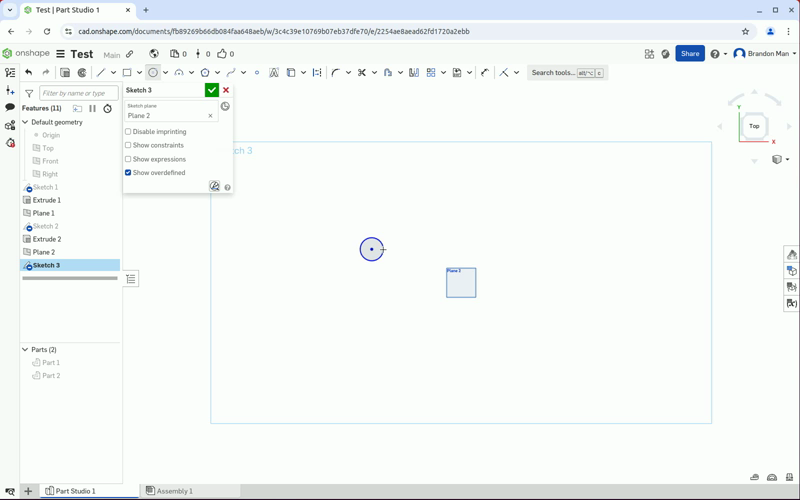
mouse_move(371, 249)
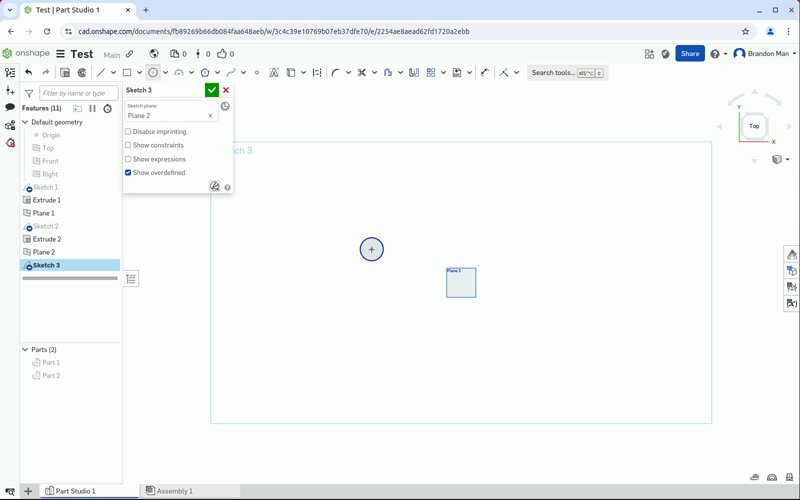
click(371, 249)
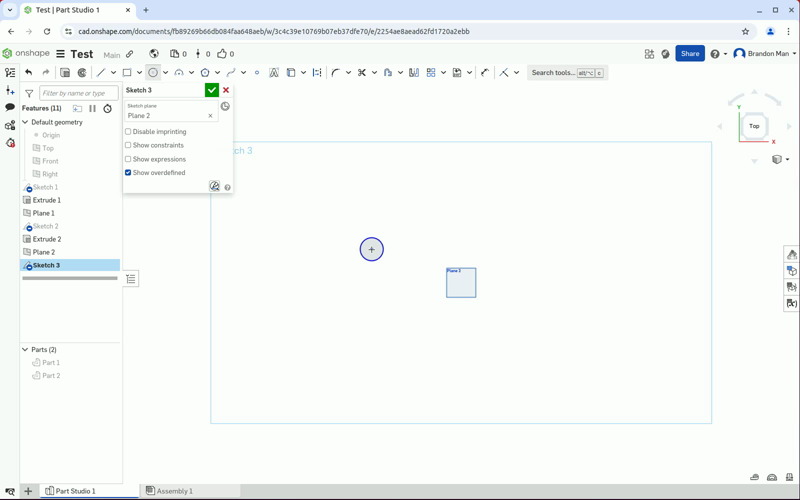
key_up(shift)
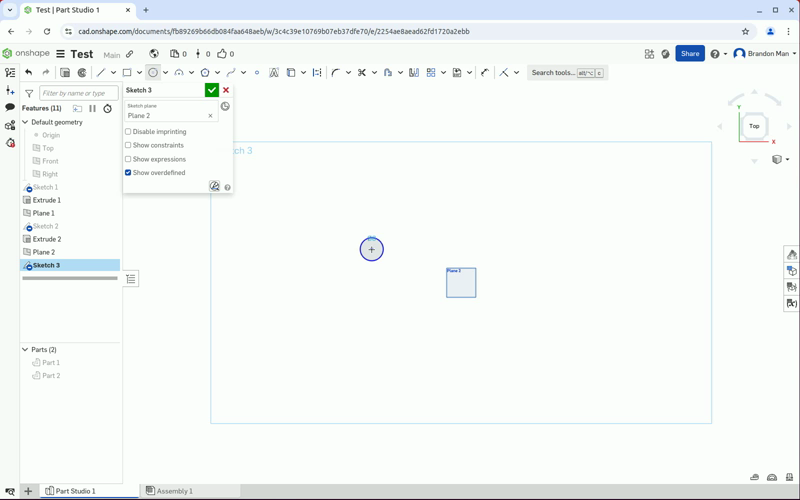
mouse_move(381, 249)
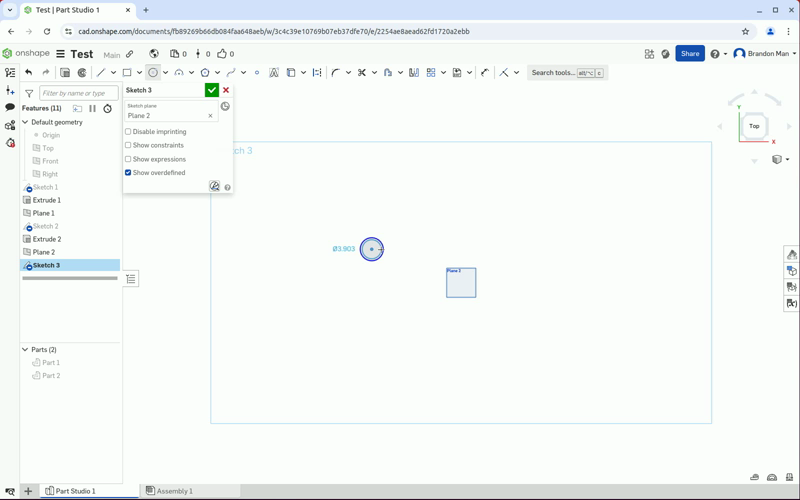
scroll(6)
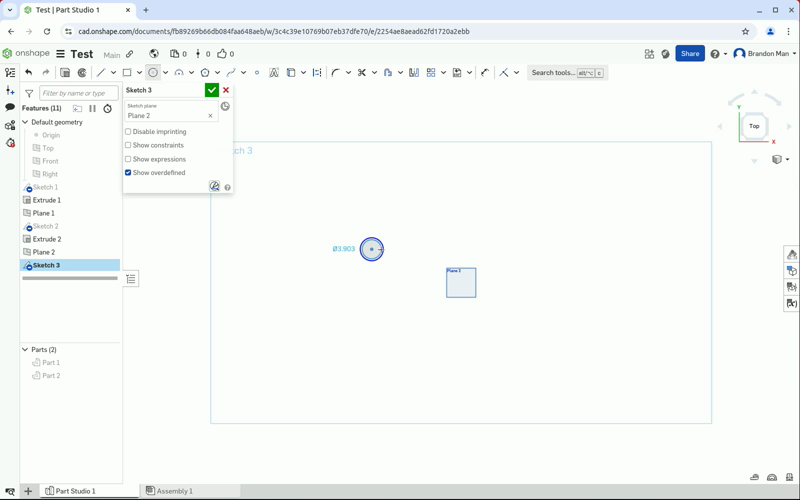
scroll(6)
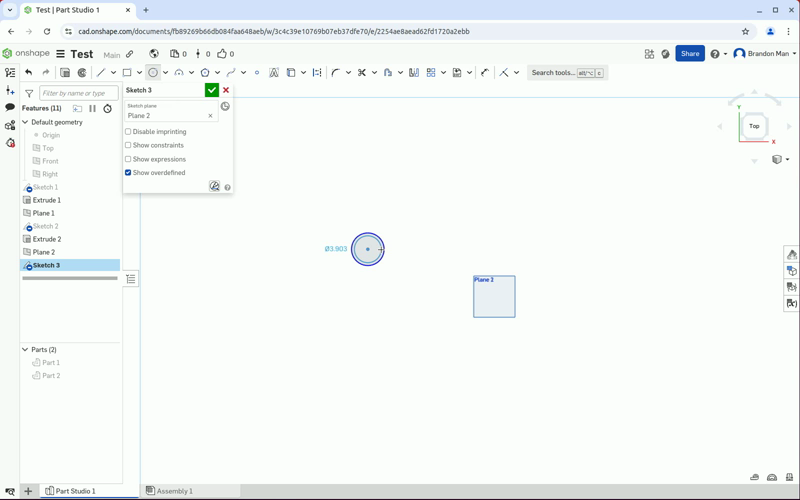
scroll(6)
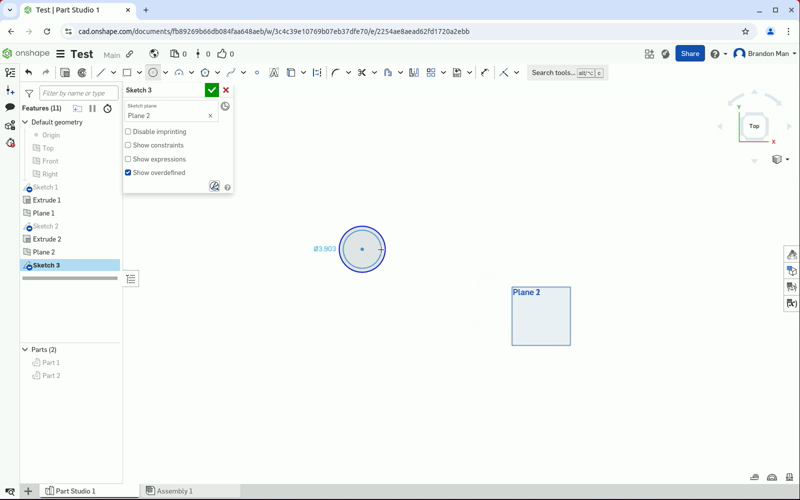
scroll(6)
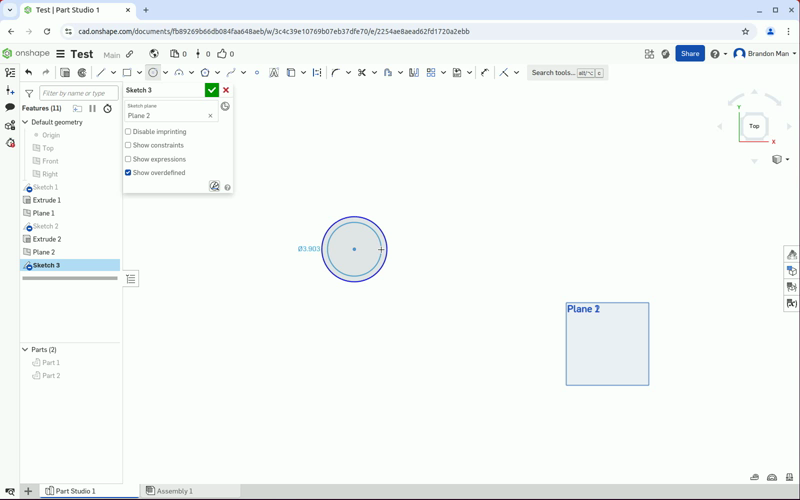
scroll(6)
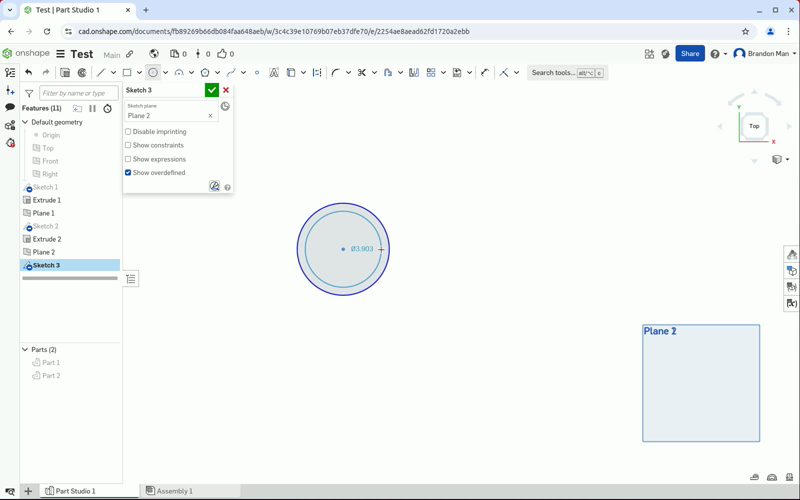
scroll(6)
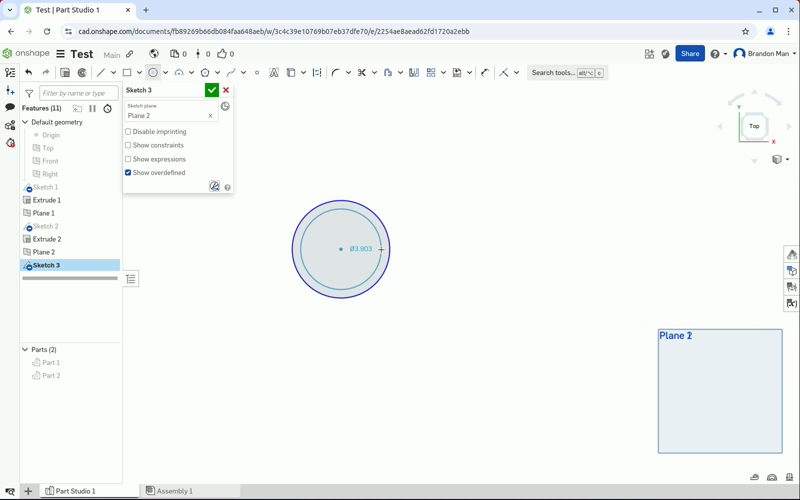
scroll(6)
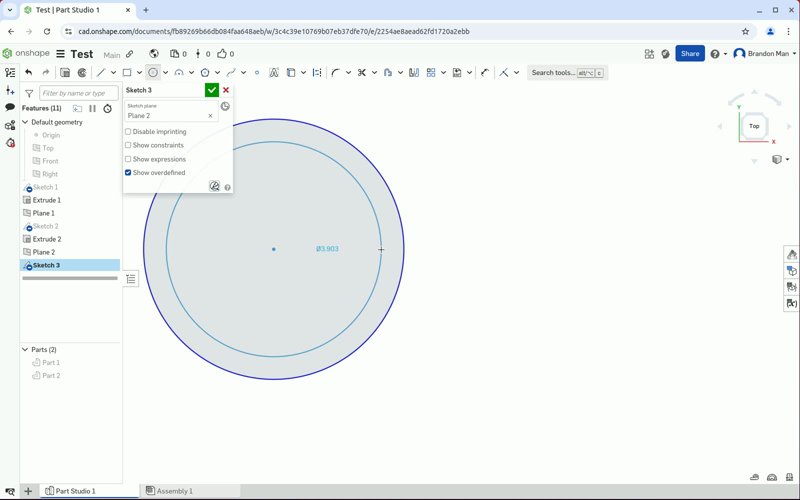
click(381, 249)
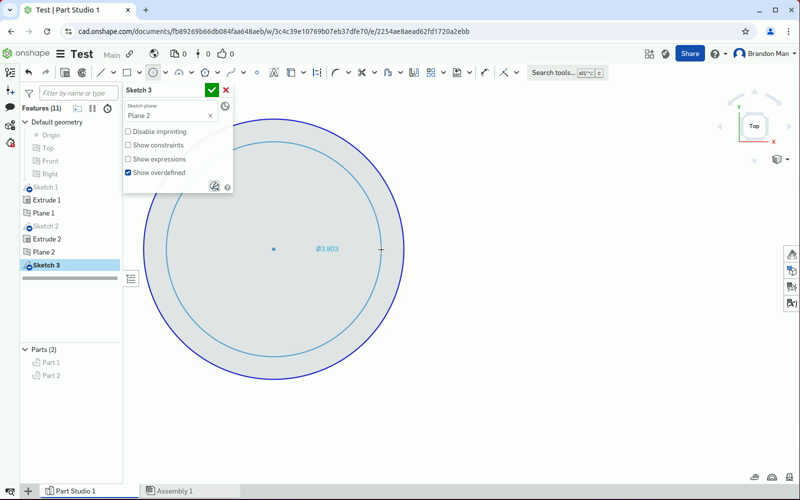
scroll(-6)
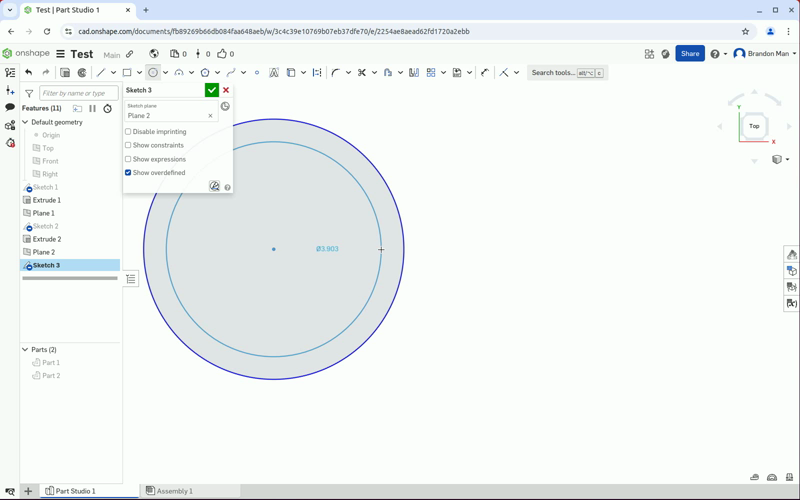
scroll(-6)
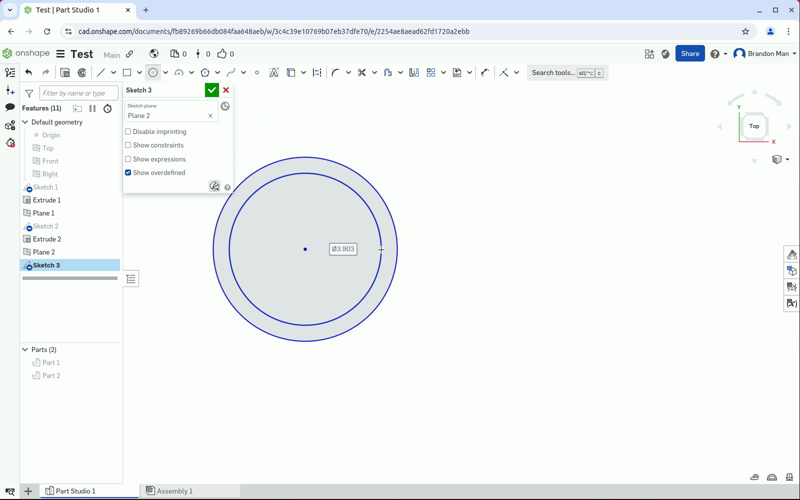
scroll(-6)
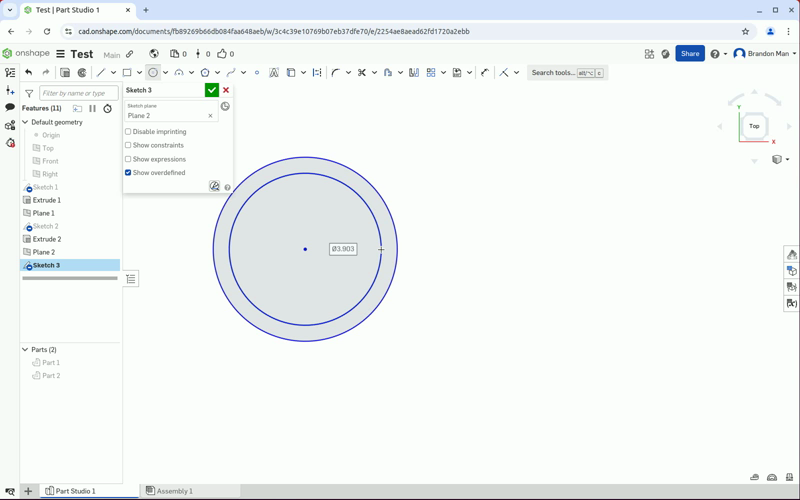
scroll(-6)
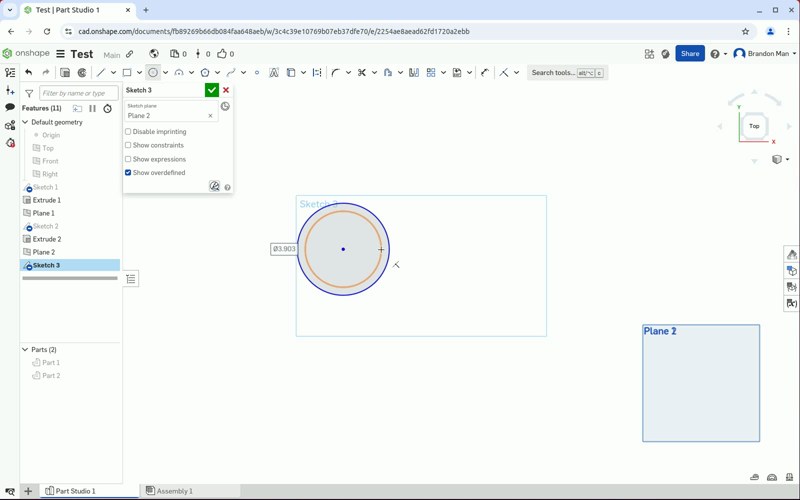
scroll(-6)
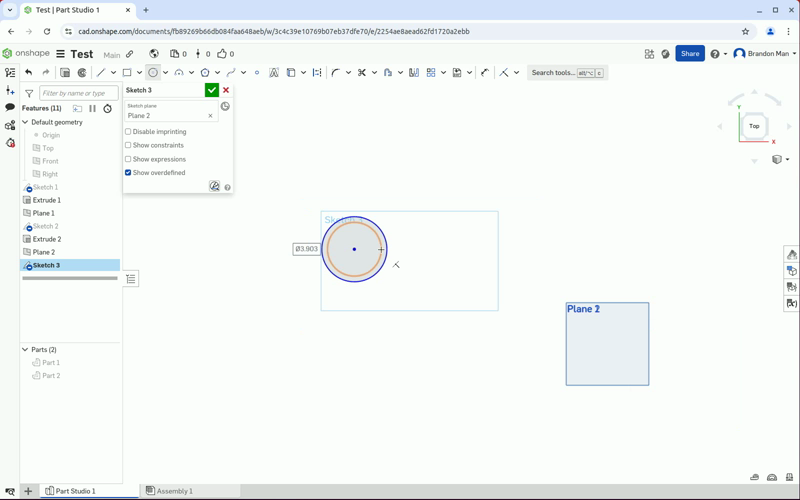
scroll(-6)
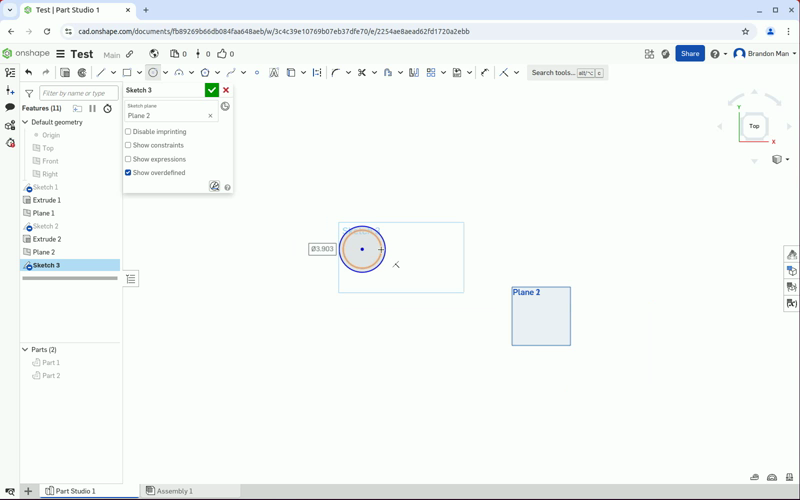
scroll(-6)
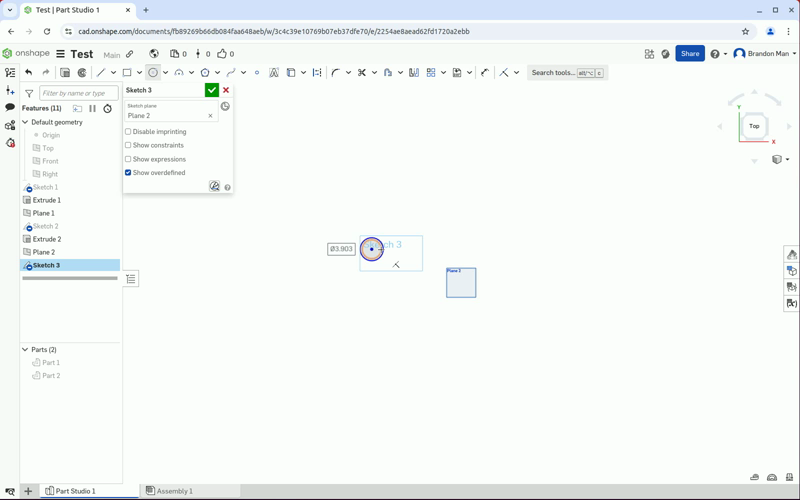
key(esc)
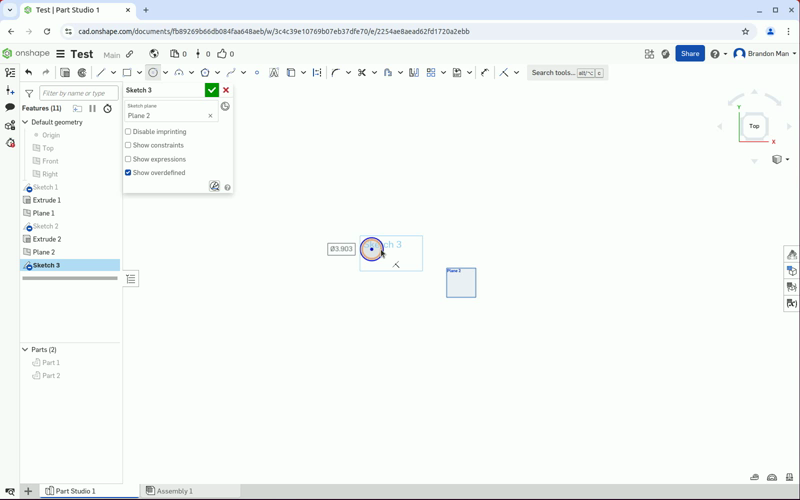
mouse_move(379, 255)
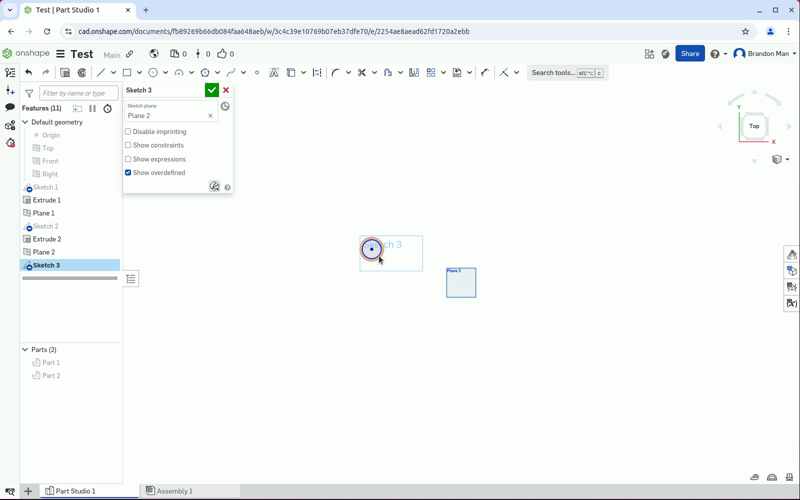
scroll(6)
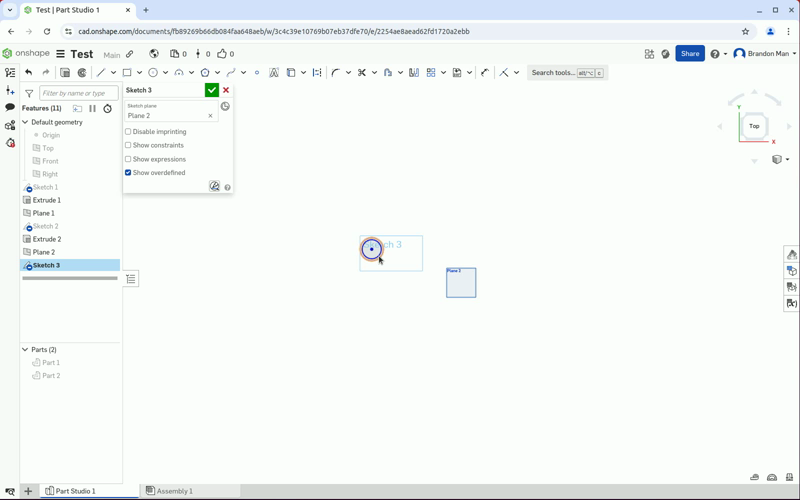
scroll(6)
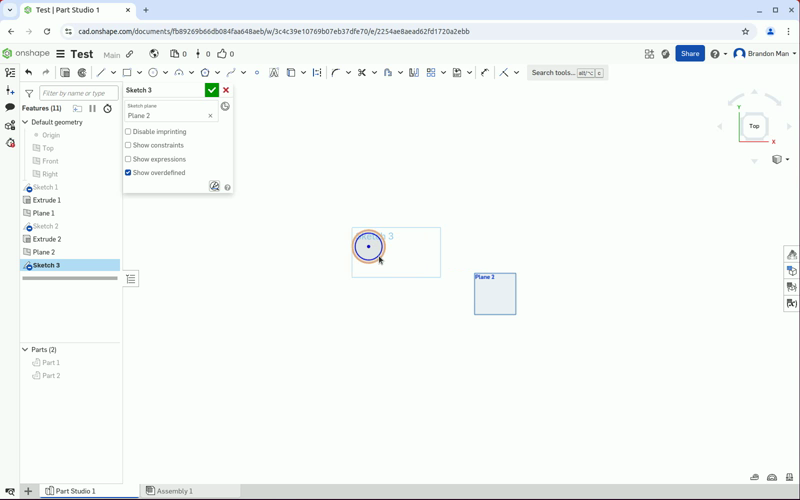
scroll(6)
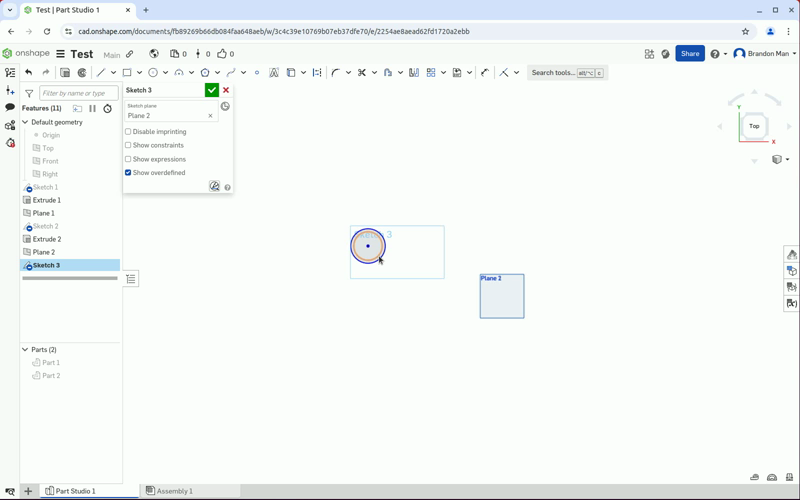
scroll(6)
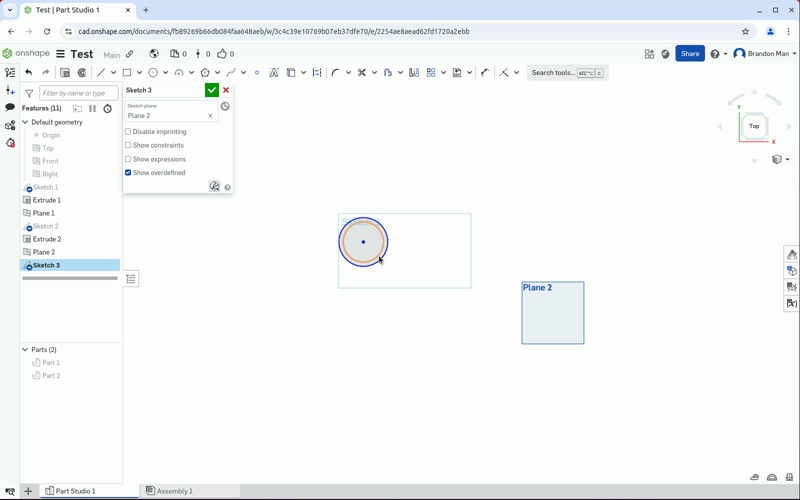
scroll(6)
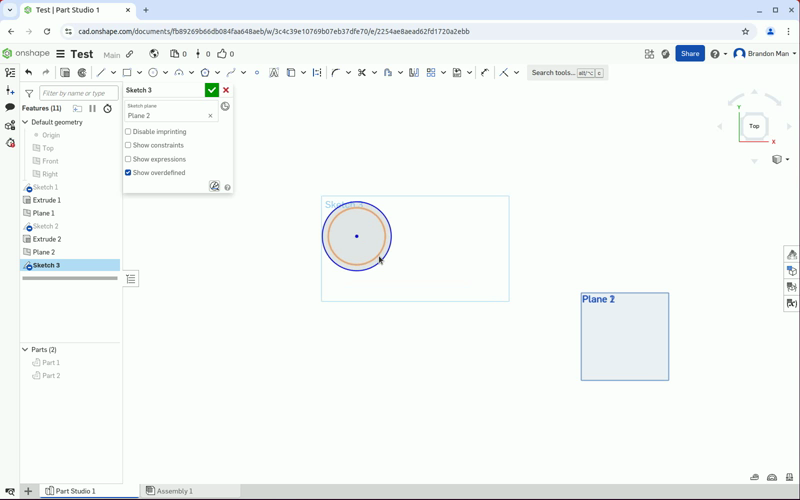
scroll(6)
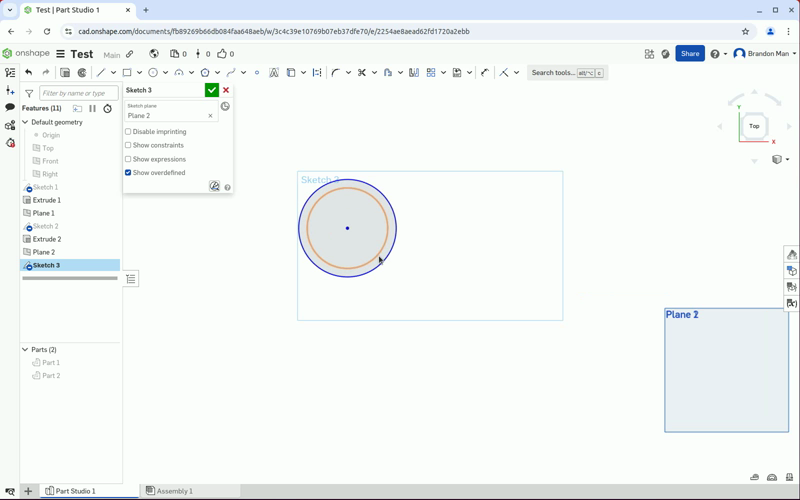
scroll(6)
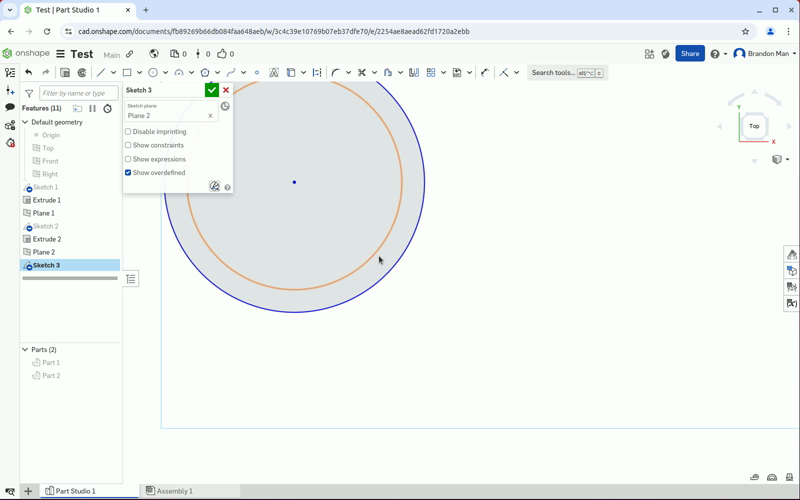
click(379, 255)
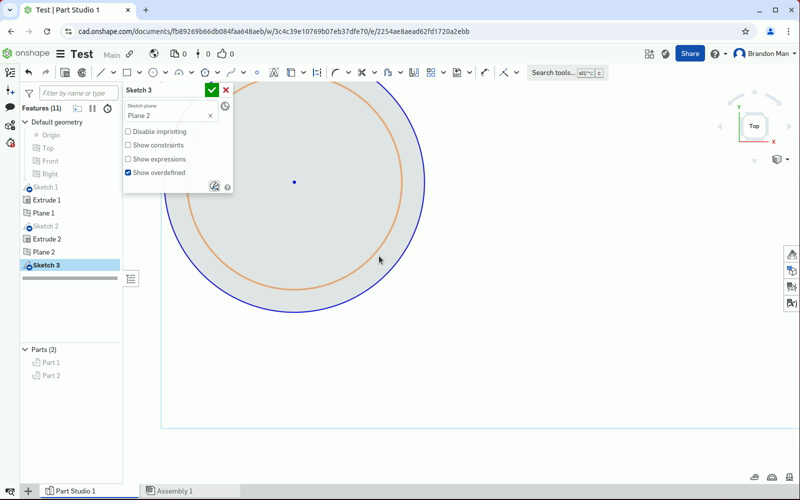
scroll(-6)
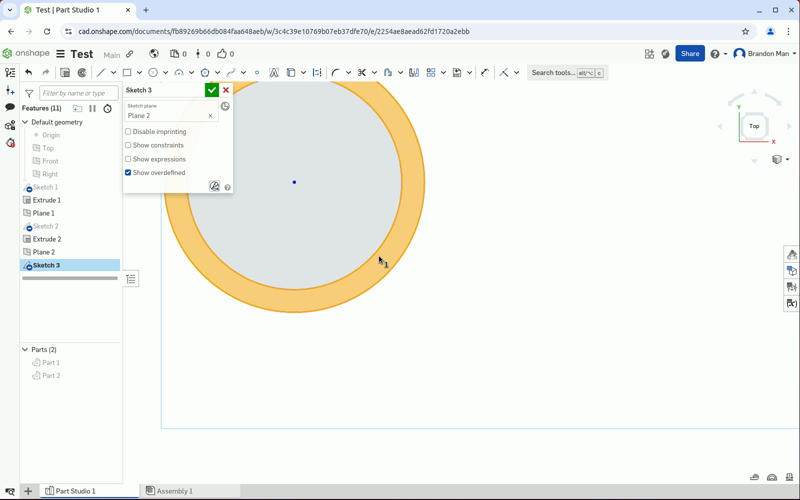
scroll(-6)
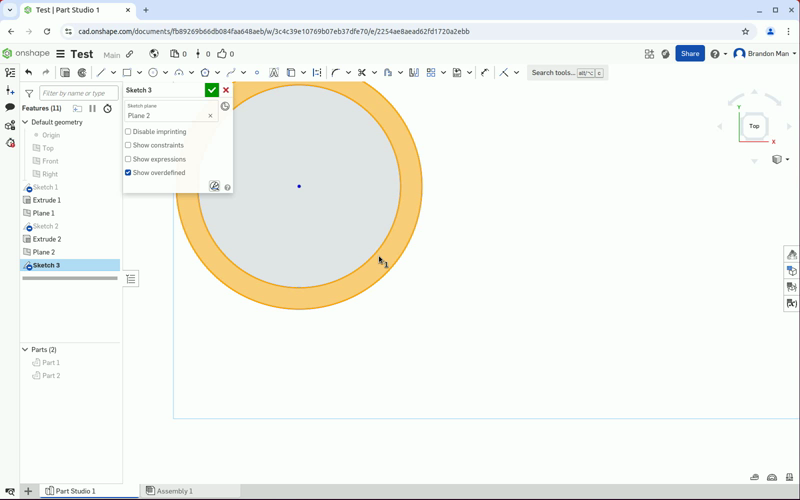
scroll(-6)
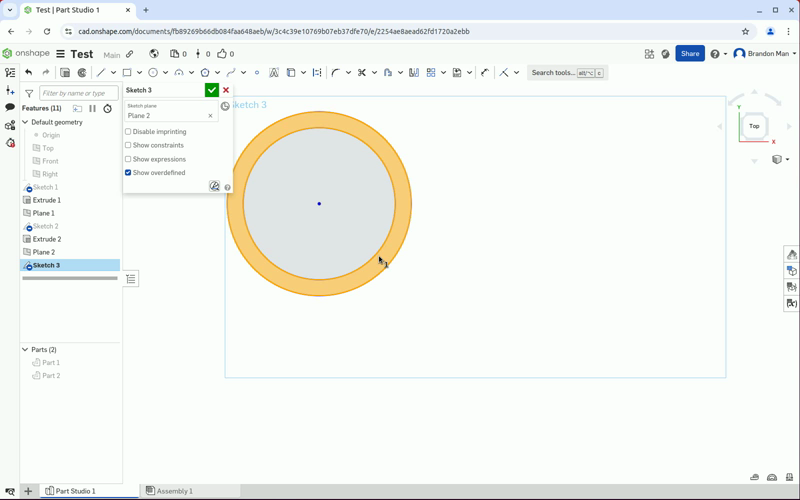
scroll(-6)
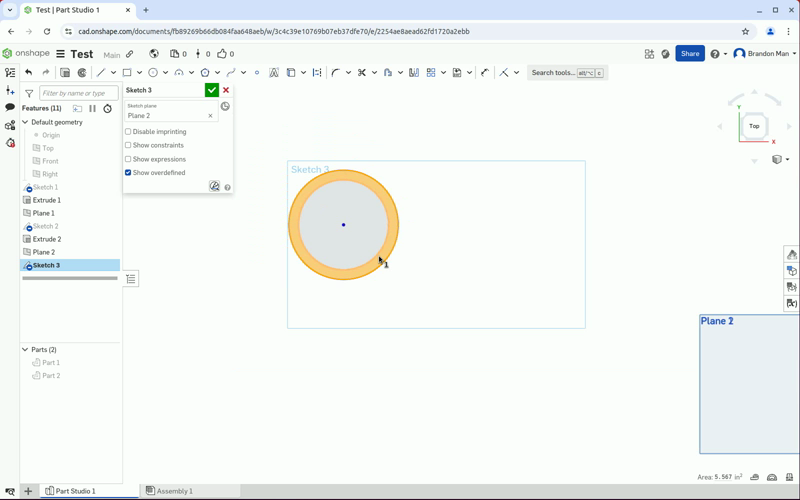
scroll(-6)
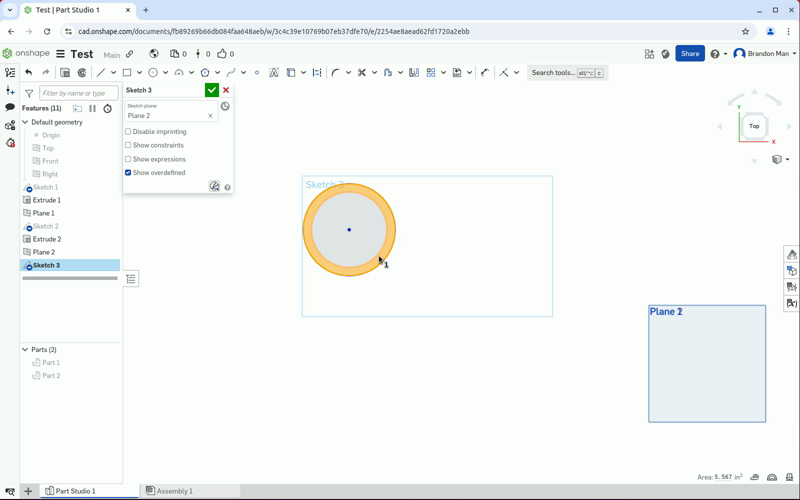
scroll(-6)
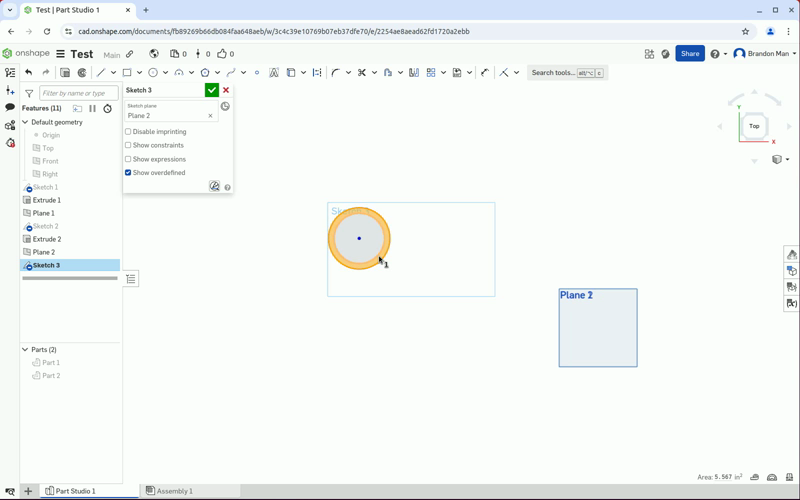
scroll(-6)
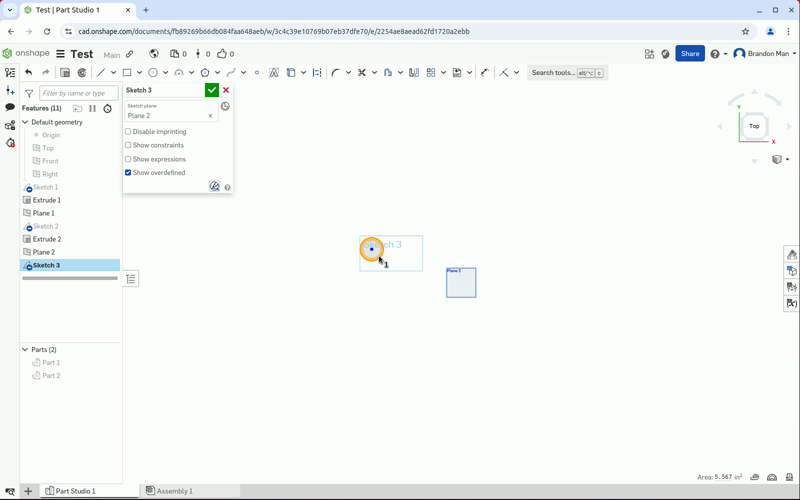
mouse_move(73, 352)
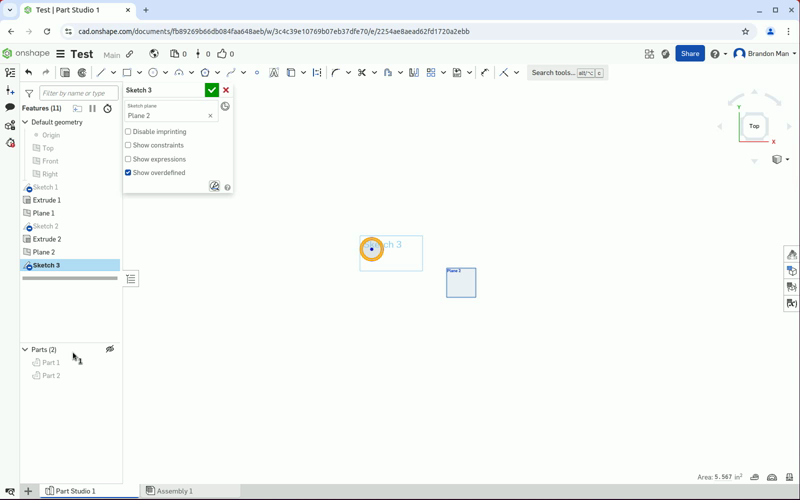
key(shift+y)
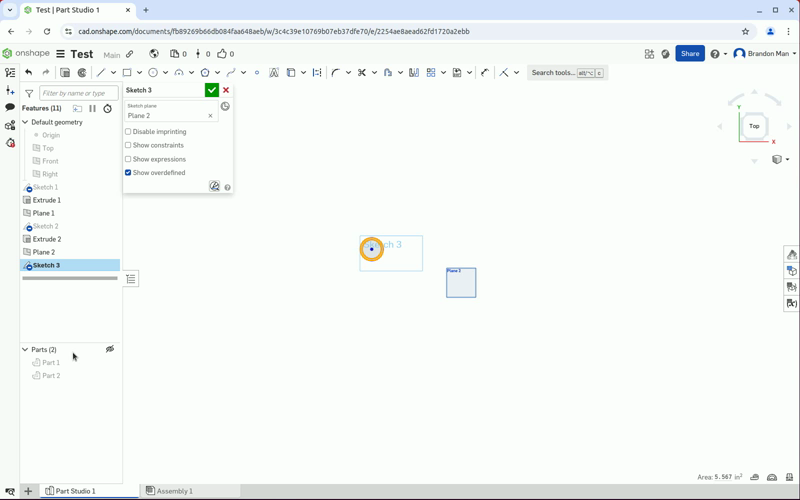
key(shift+e)
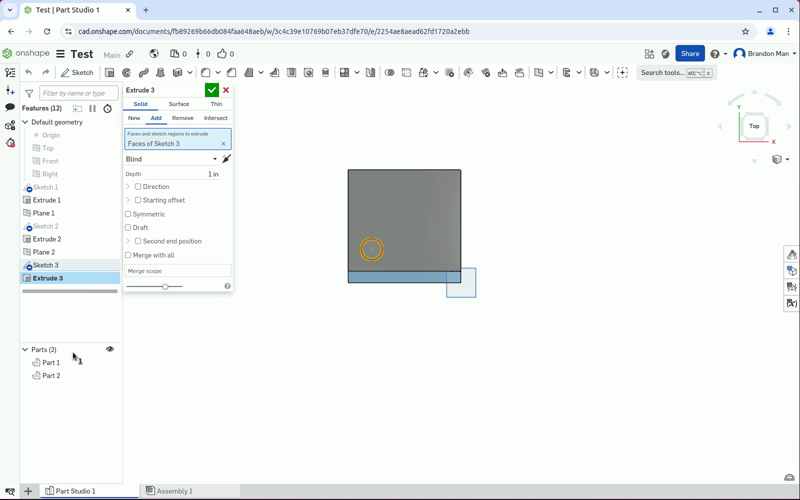
mouse_move(143, 106)
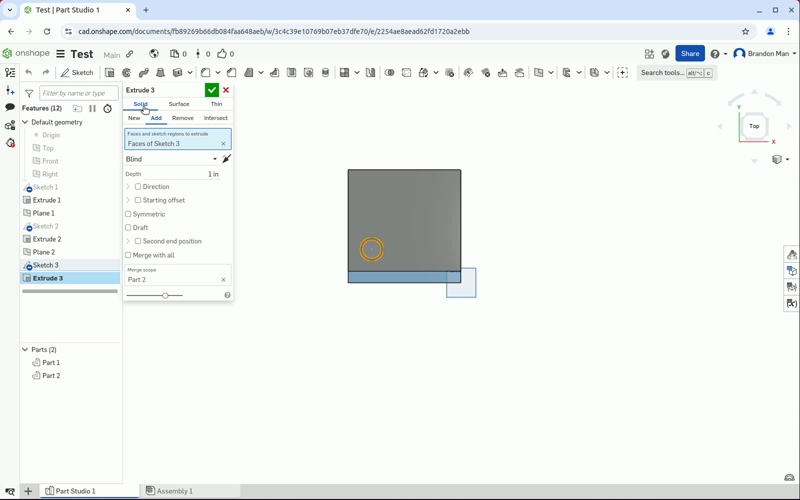
click(143, 106)
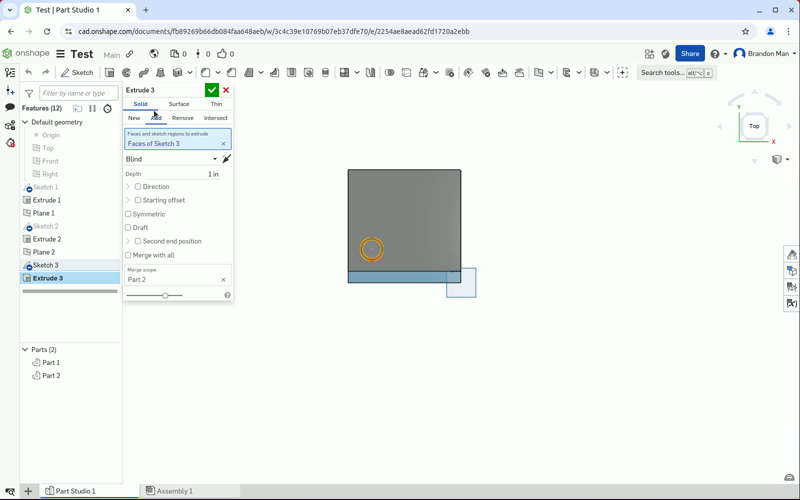
mouse_move(186, 120)
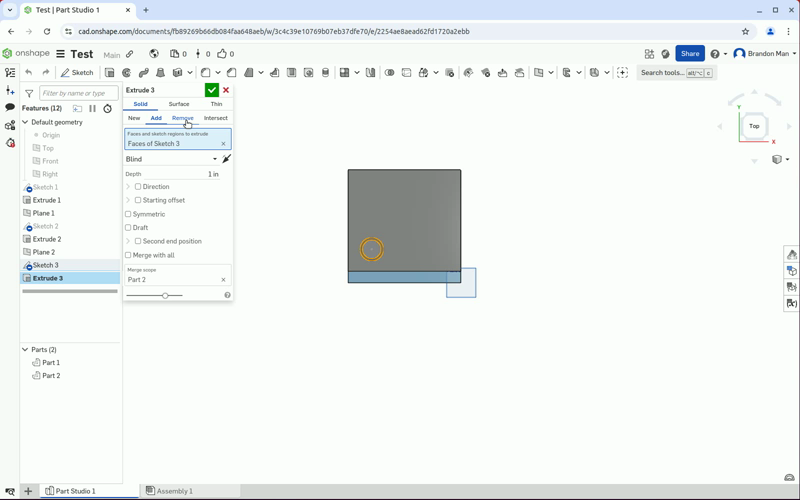
click(186, 120)
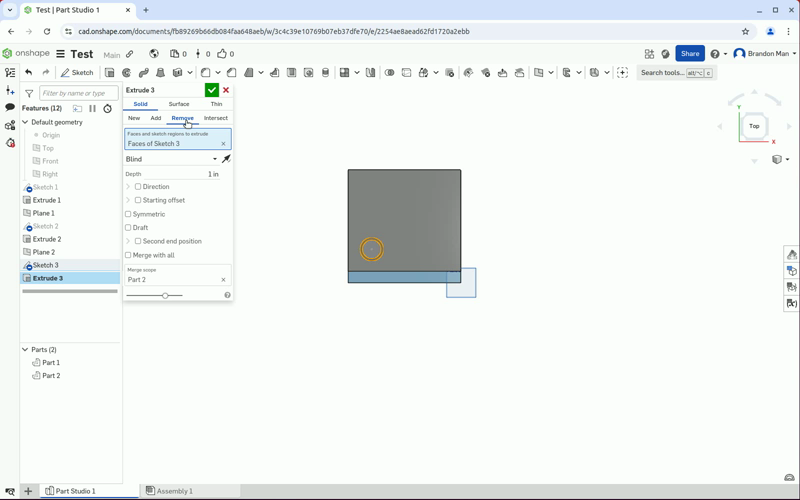
key(tab, 4)
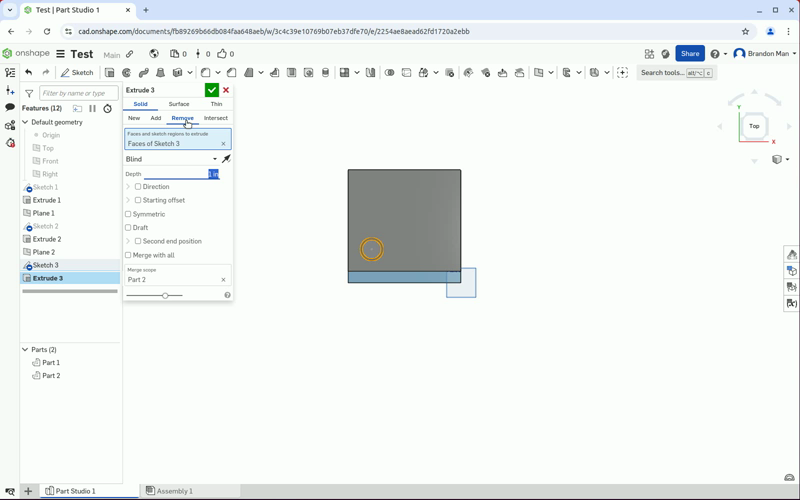
text(1.204)
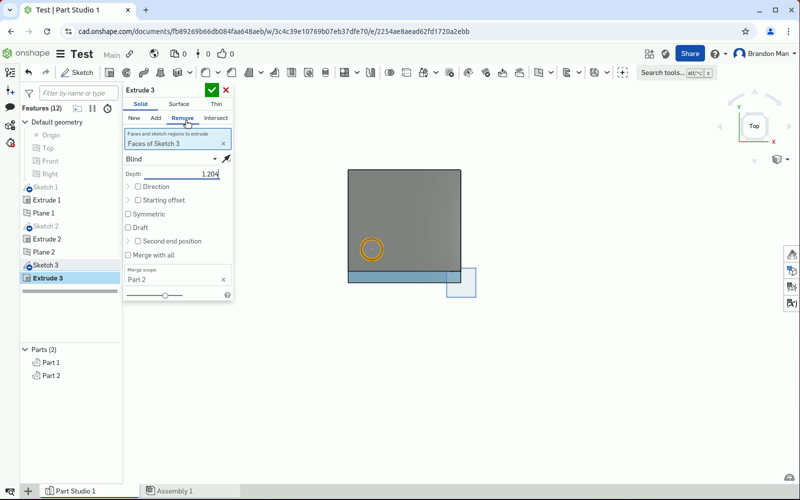
key(tab, 6)
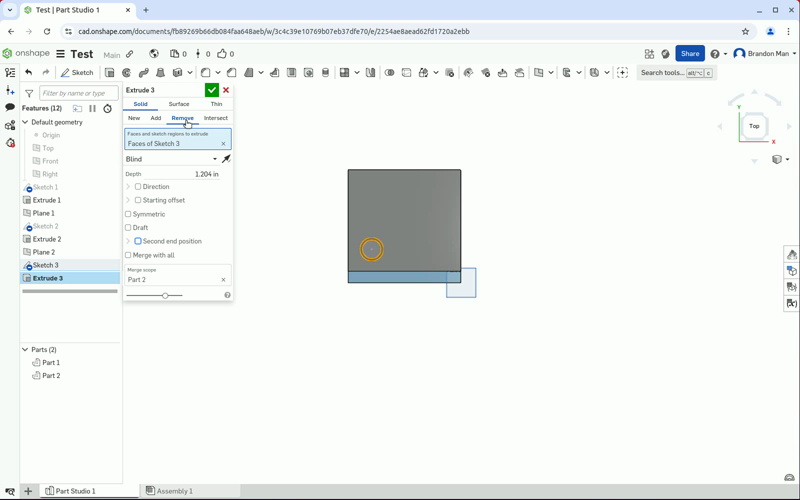
key(space)
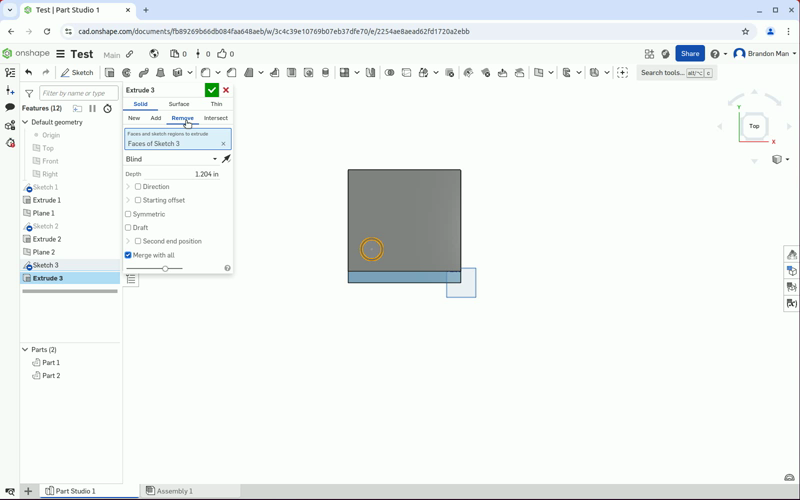
key(enter)
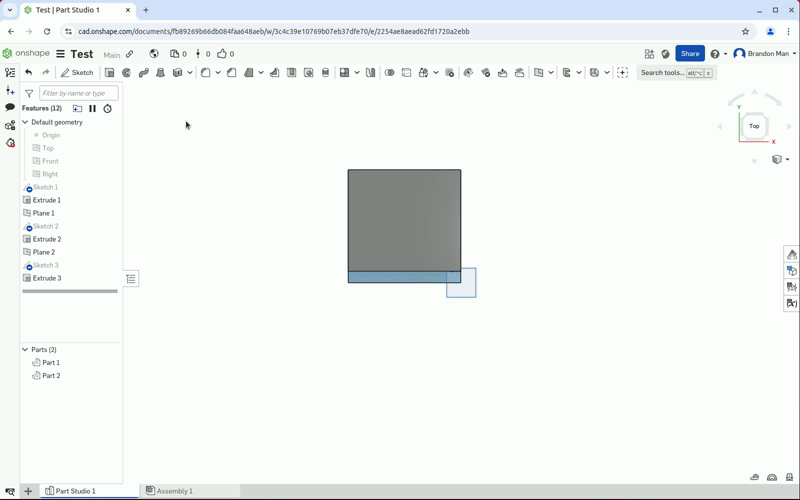
key(shift+h)
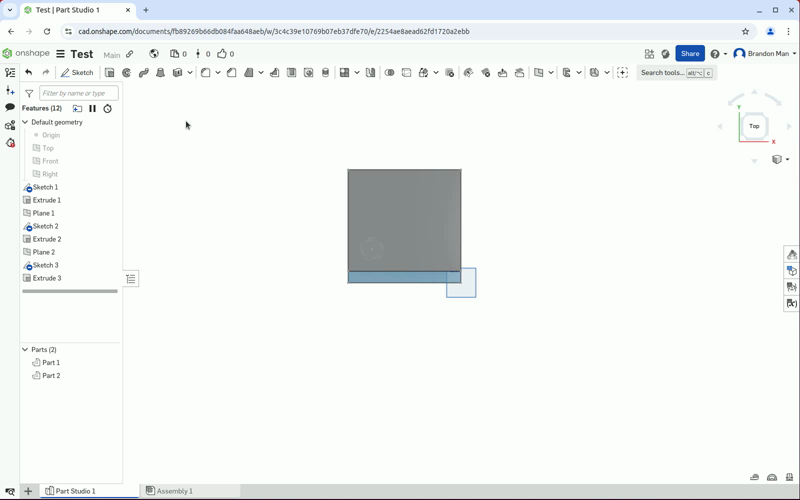
key(shift+h)
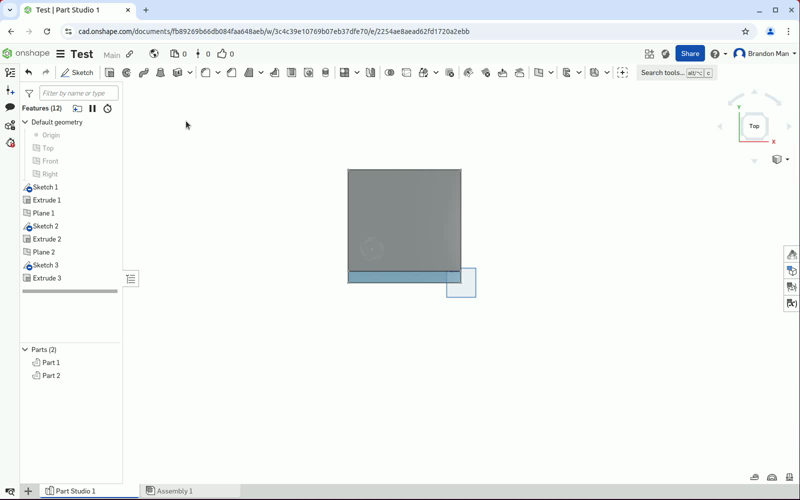
key(shift+7)
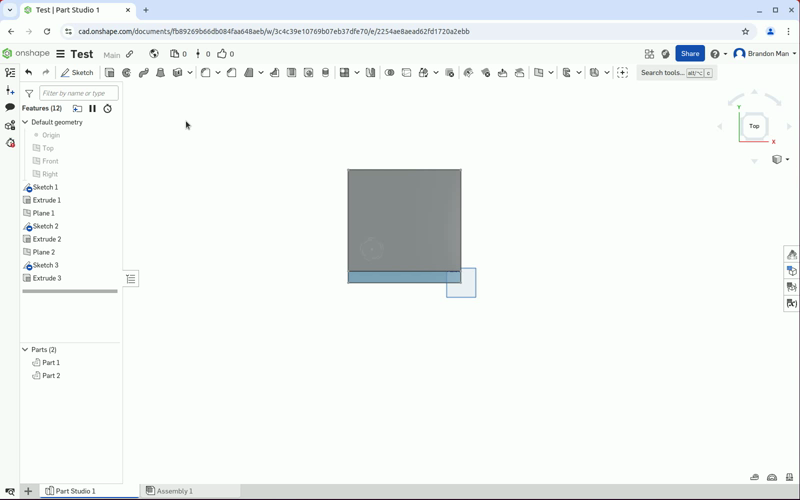
key(up, 3)
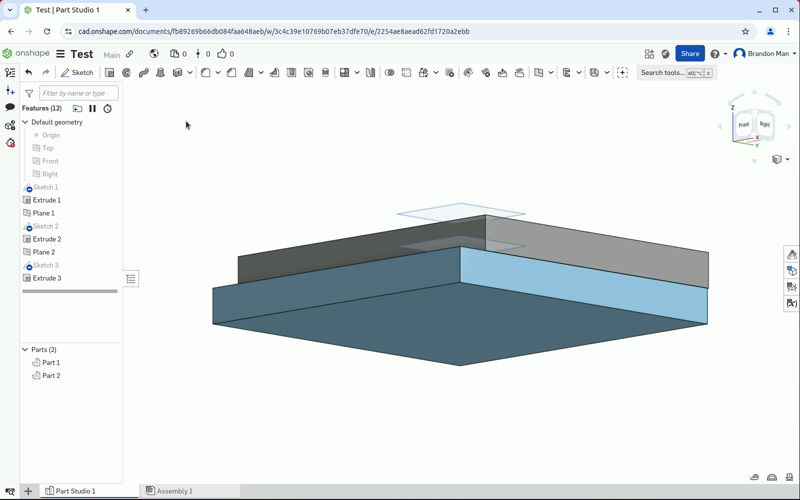
key(left, 3)
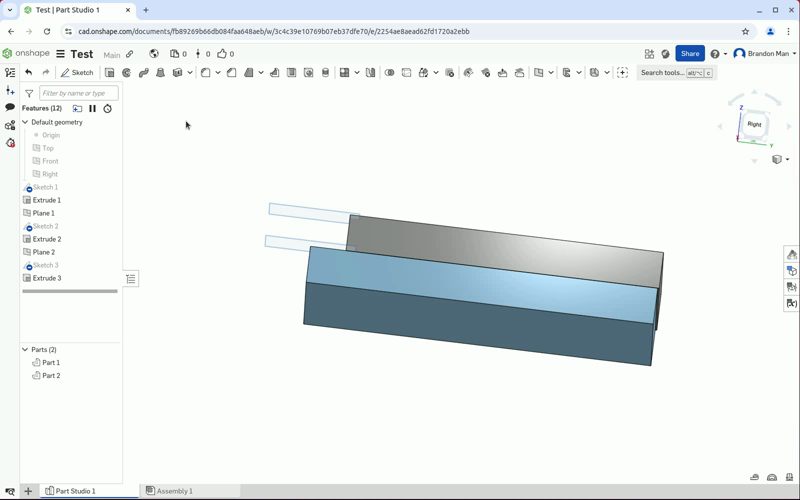
key(right, 3)
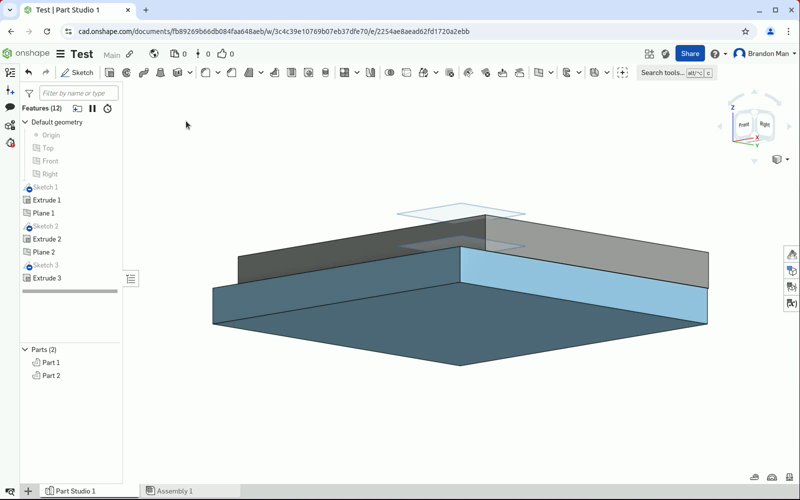
key(down, 3)
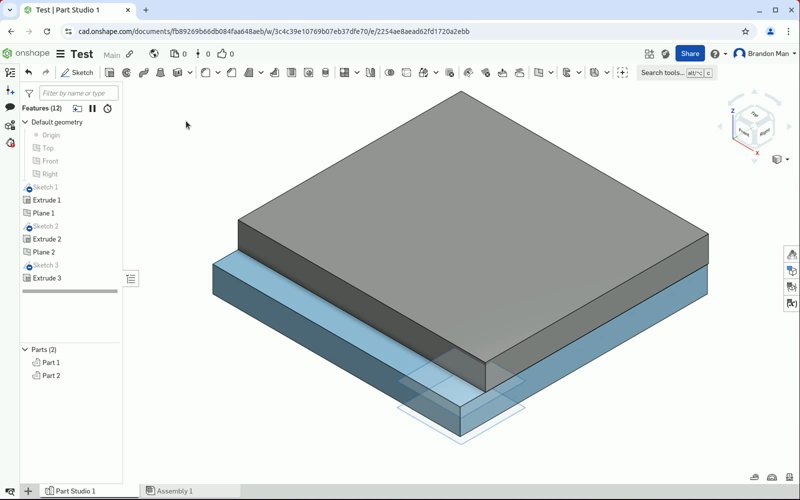
mouse_move(73, 189)
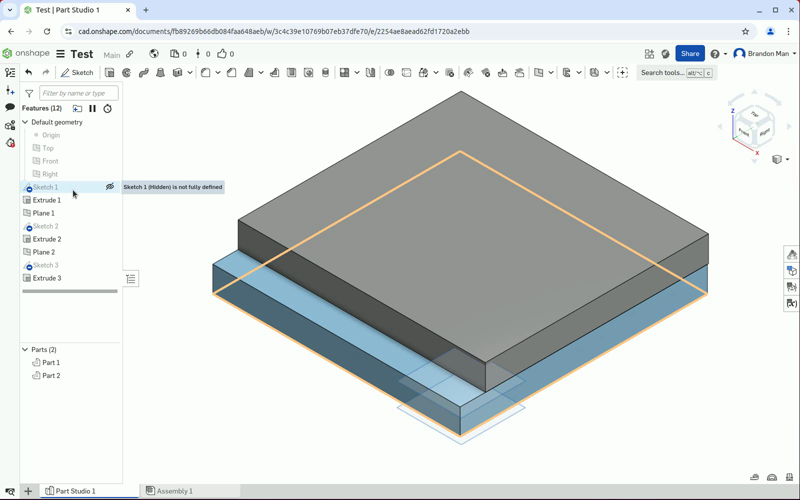
click(73, 189)